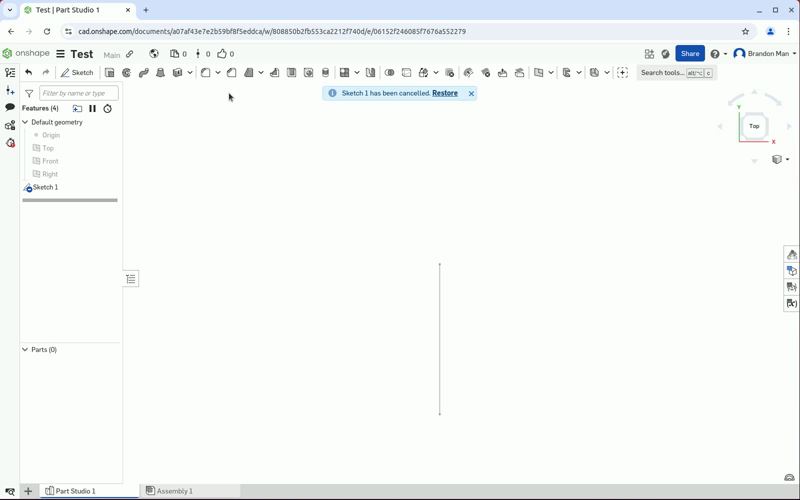
key(shift+h)
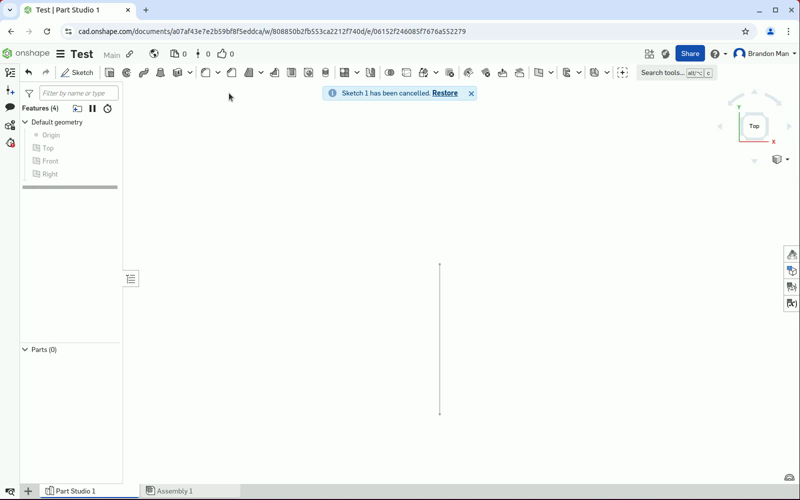
key(shift+s)
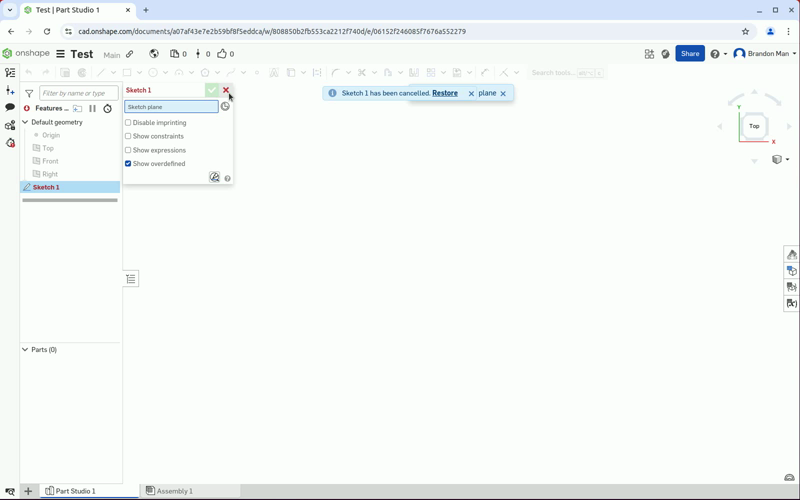
mouse_move(73, 150)
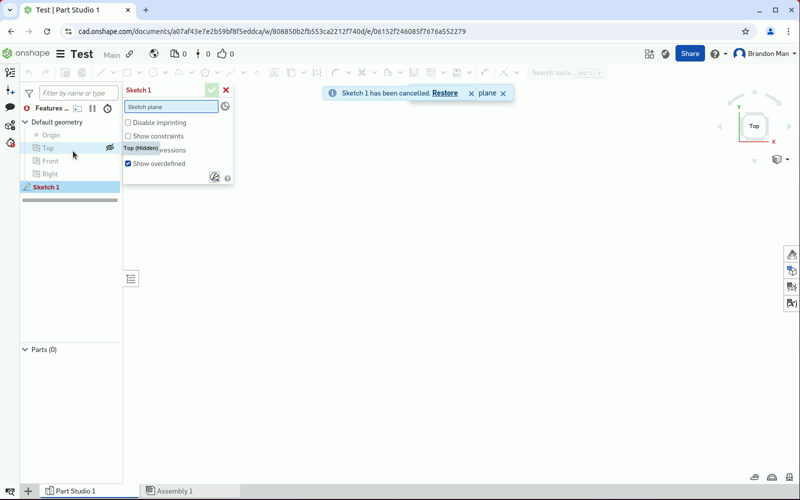
click(73, 150)
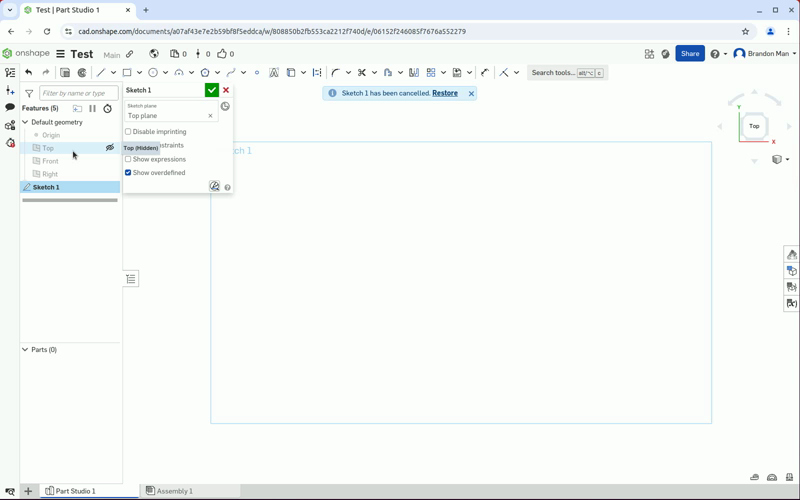
mouse_move(73, 352)
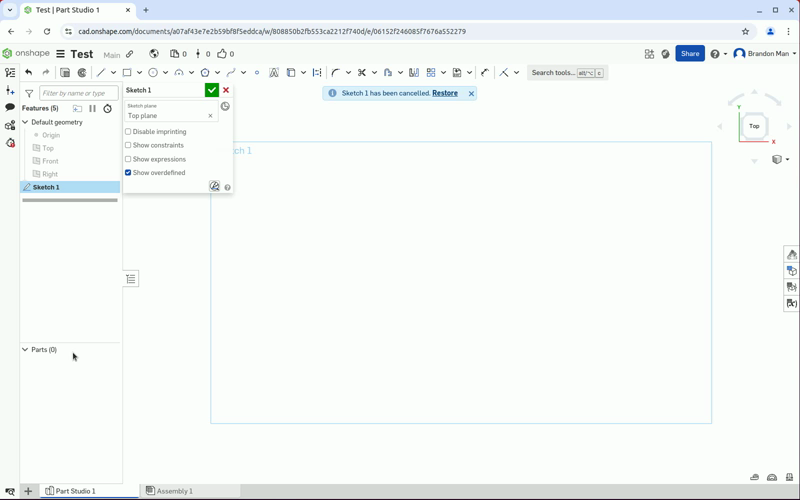
key(y)
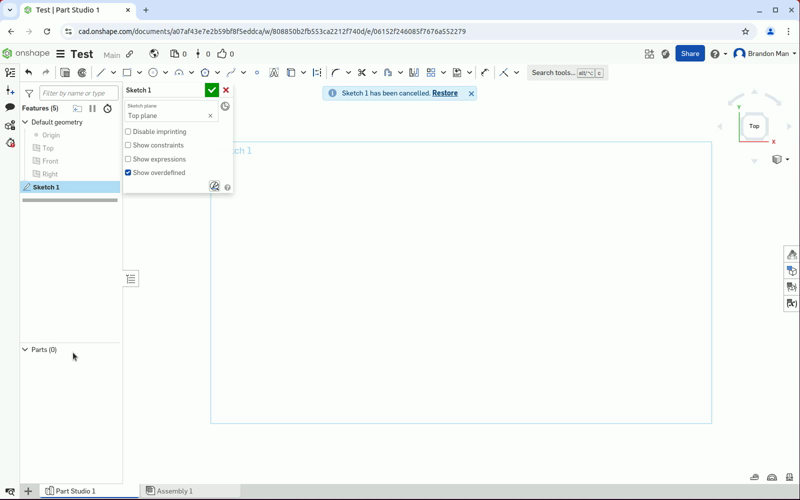
key(l)
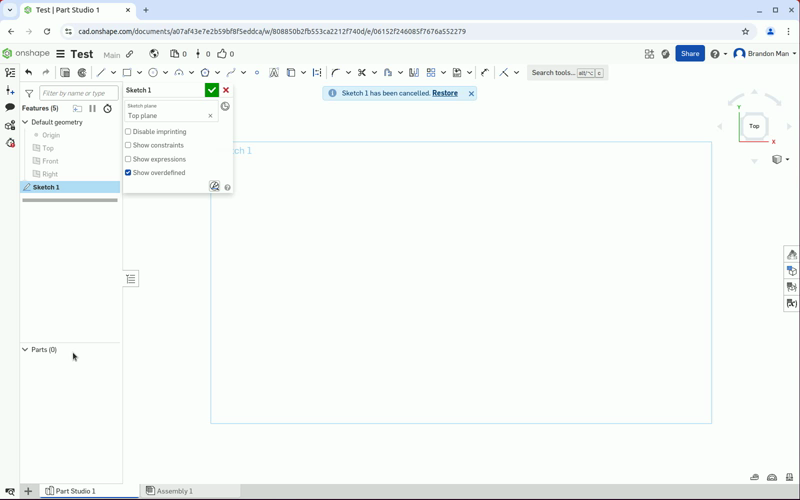
key_down(shift)
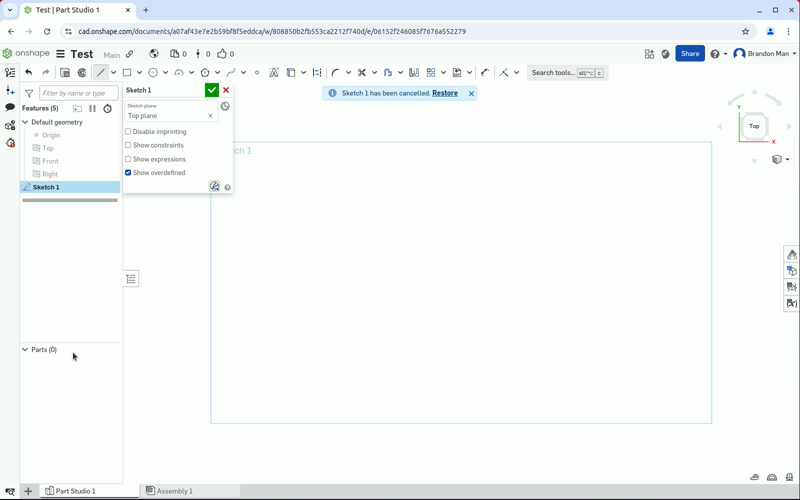
mouse_move(396, 315)
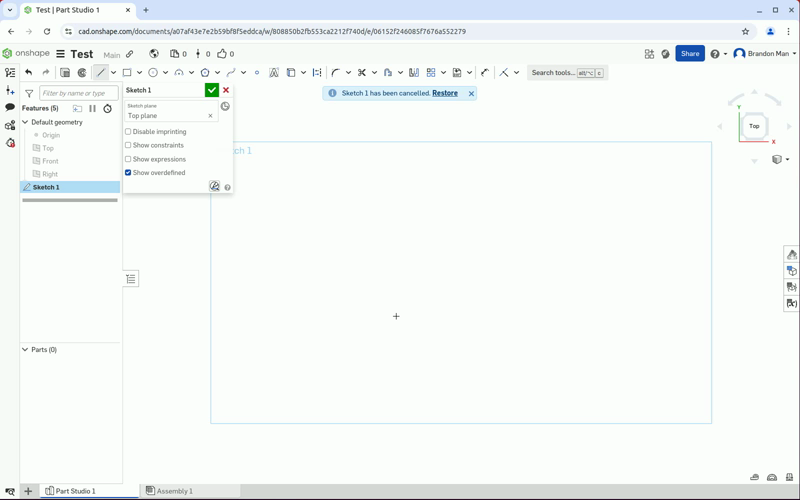
click(396, 315)
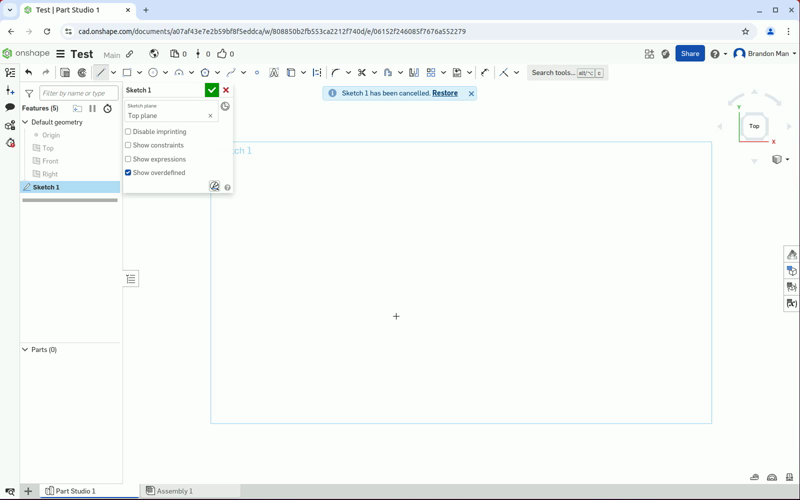
key_up(shift)
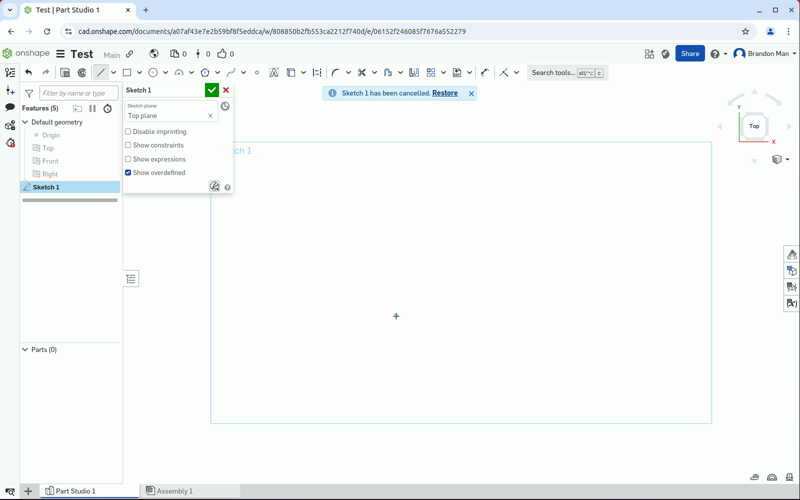
key_down(shift)
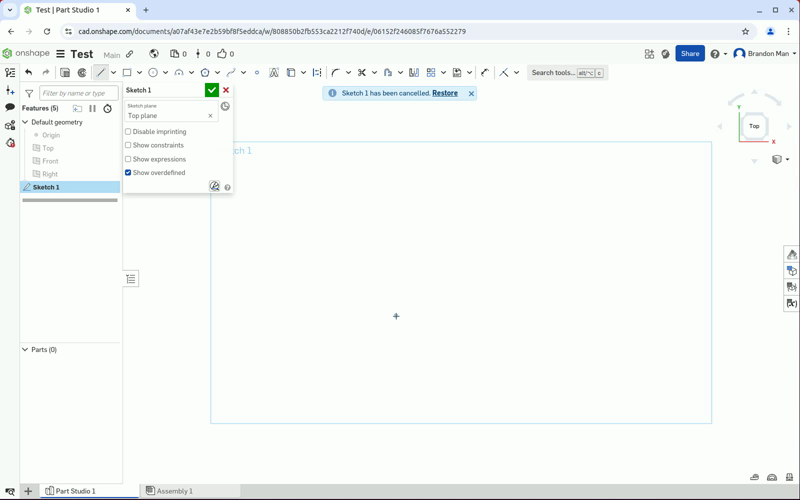
mouse_move(426, 315)
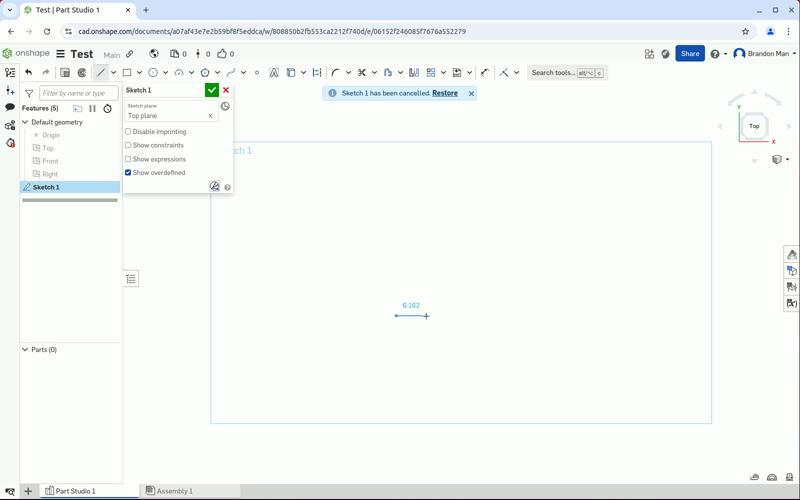
mouse_move(413, 315)
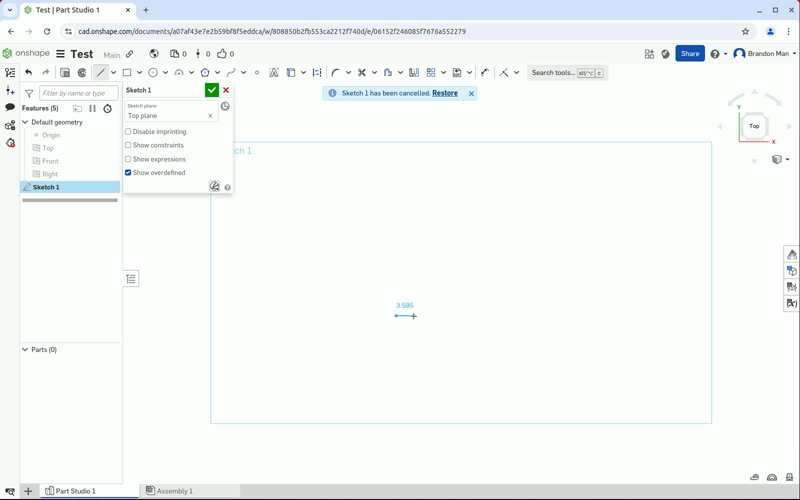
click(413, 315)
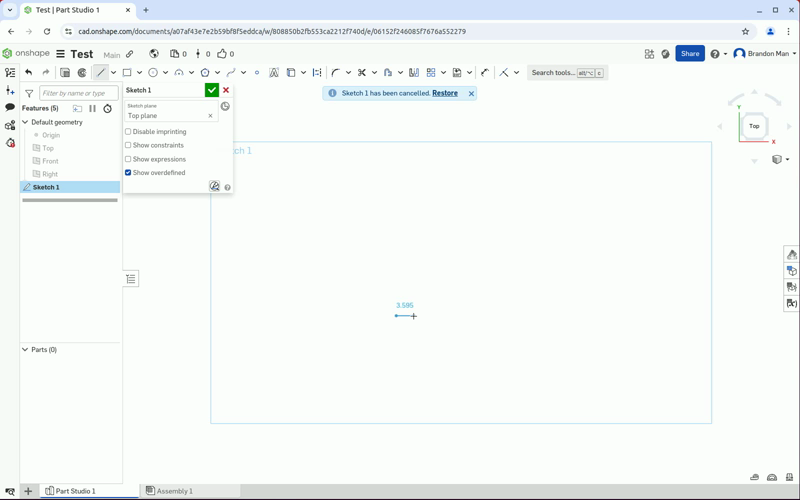
key_up(shift)
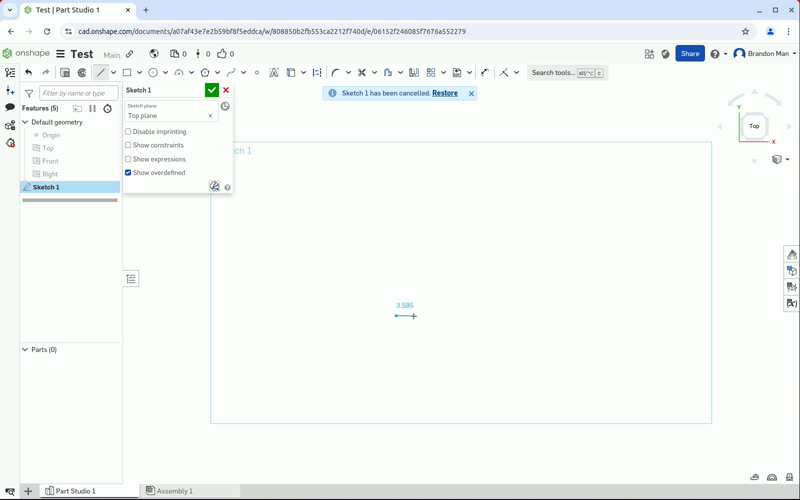
key_down(shift)
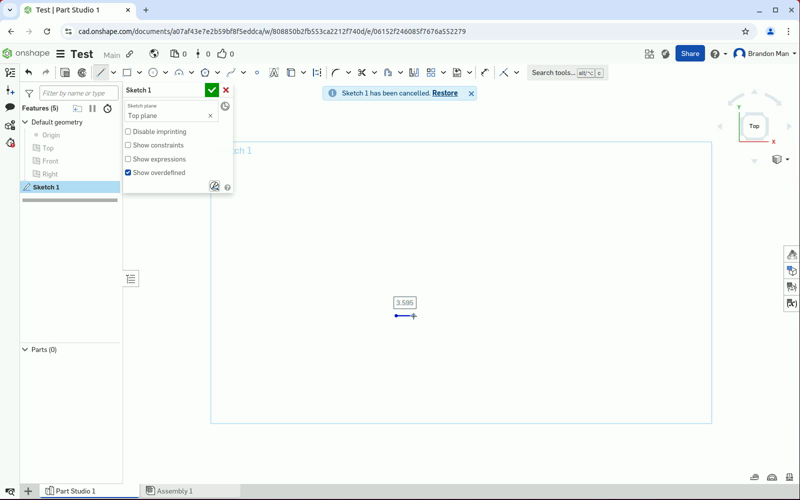
mouse_move(444, 315)
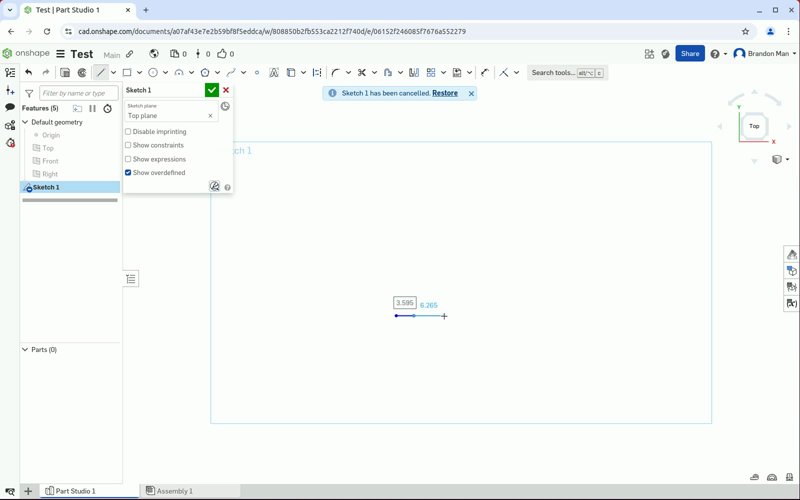
mouse_move(413, 298)
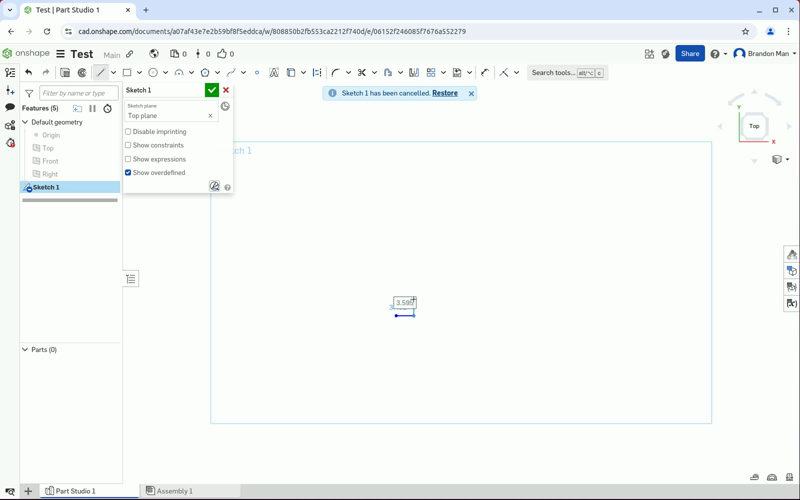
click(413, 298)
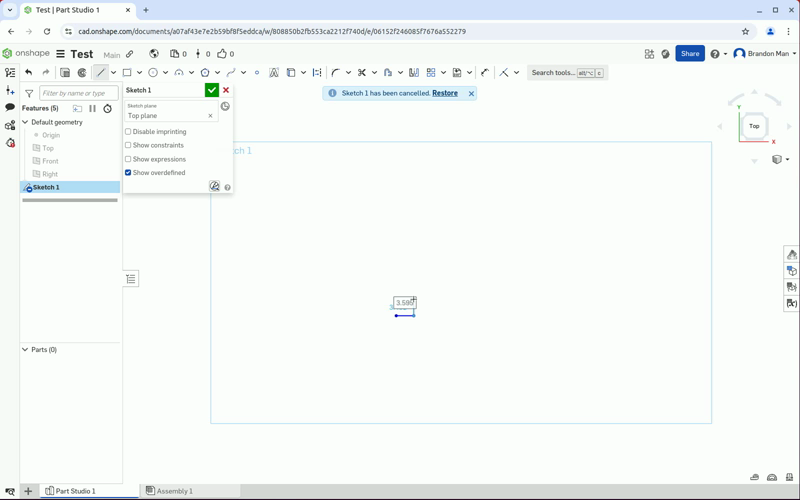
key_up(shift)
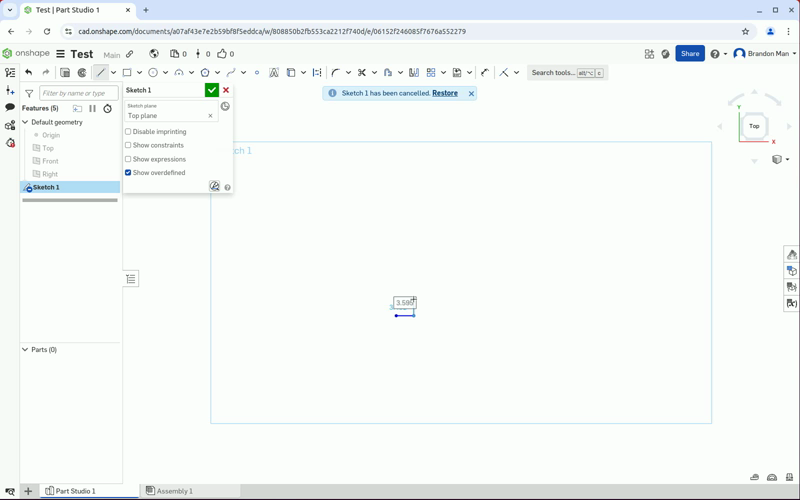
key(esc)
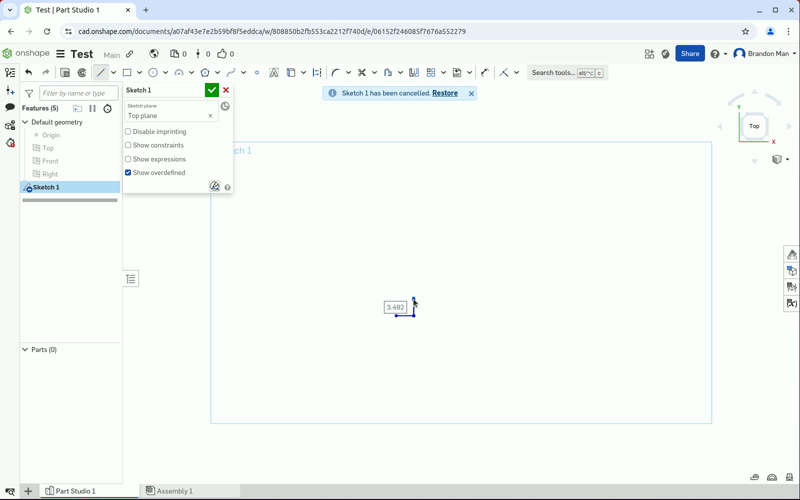
key(a)
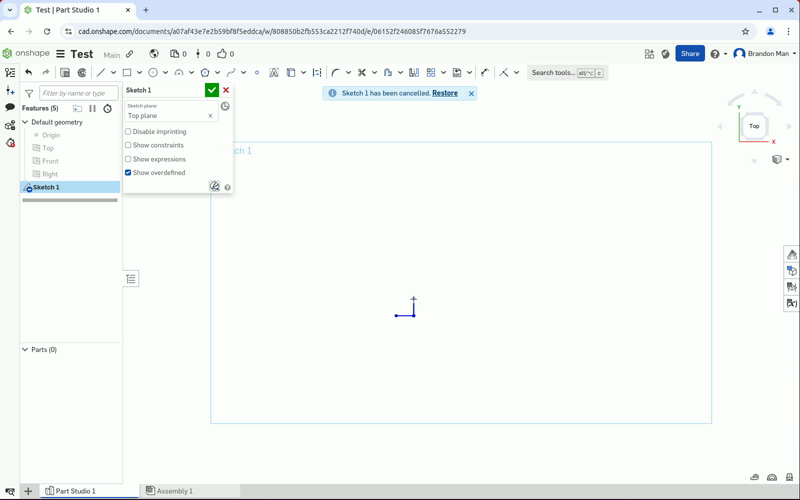
mouse_move(413, 298)
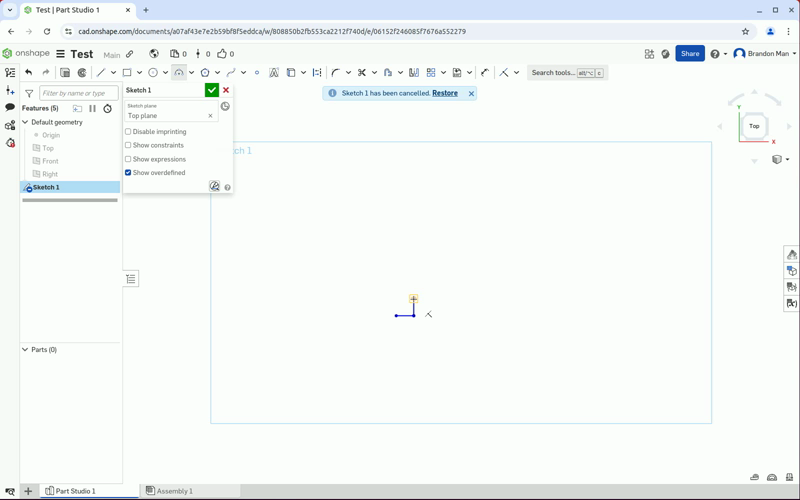
click(413, 298)
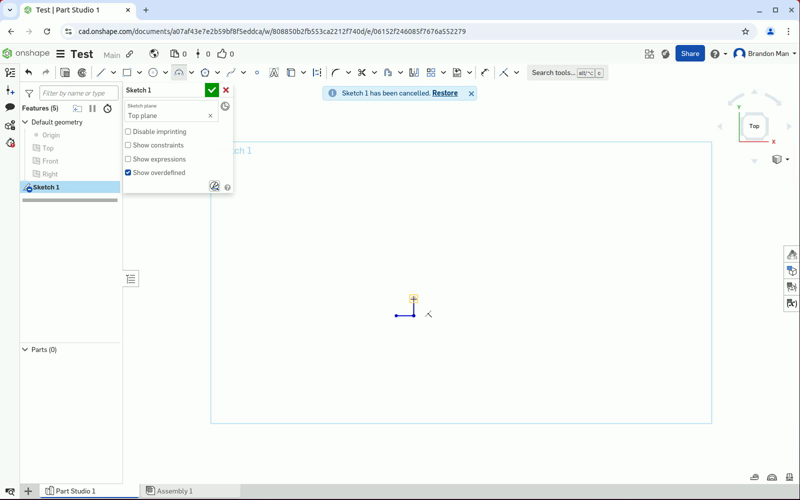
key_down(shift)
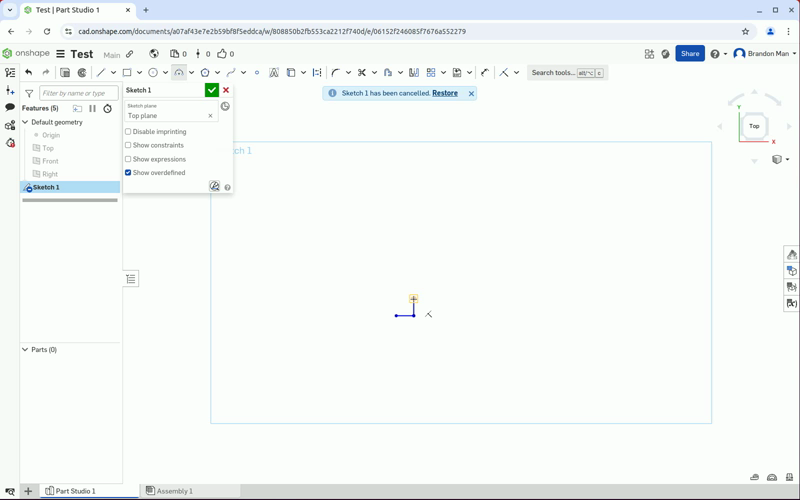
mouse_move(436, 300)
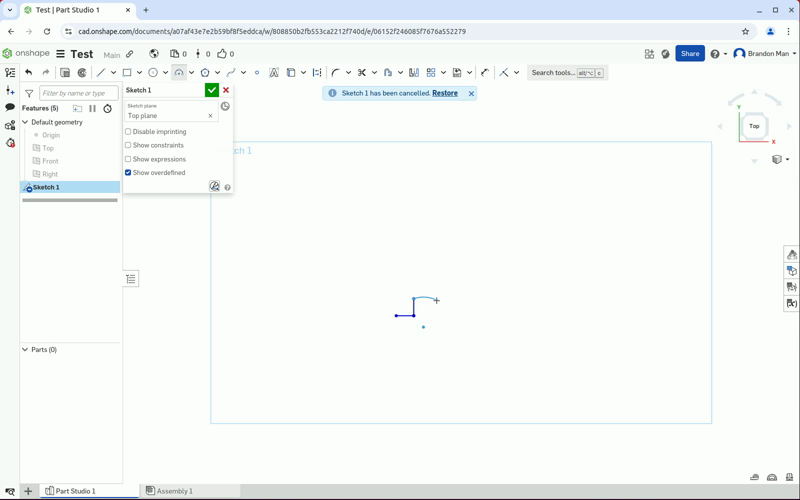
click(436, 300)
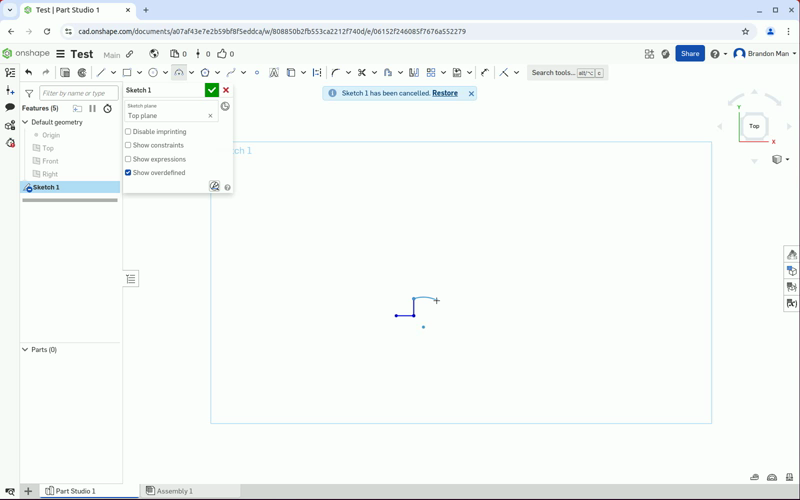
mouse_move(426, 287)
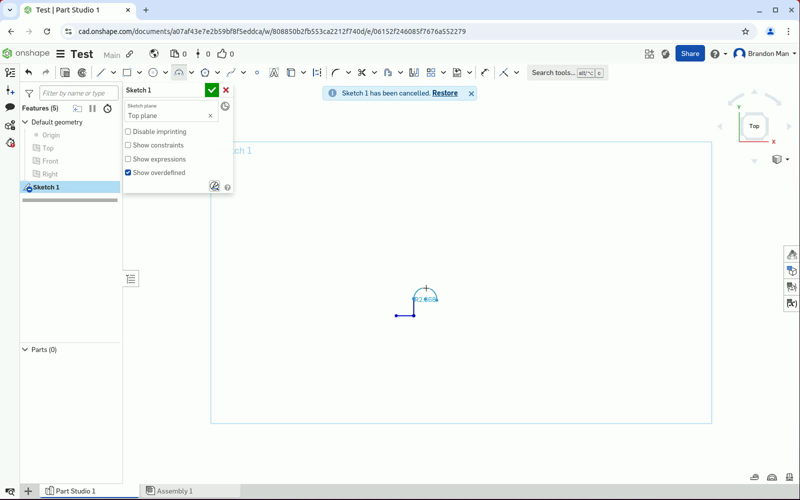
click(426, 287)
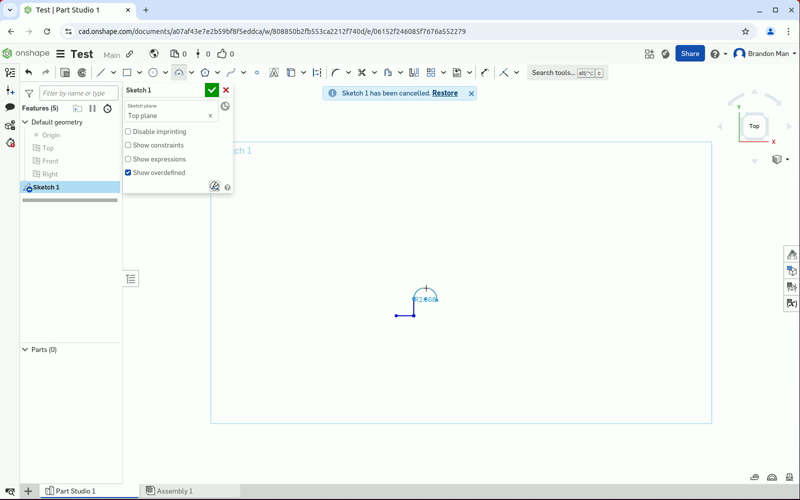
key_up(shift)
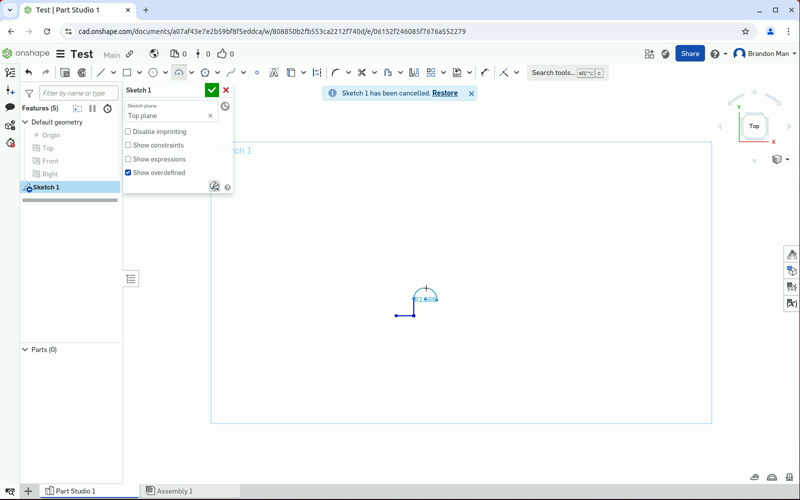
key(esc)
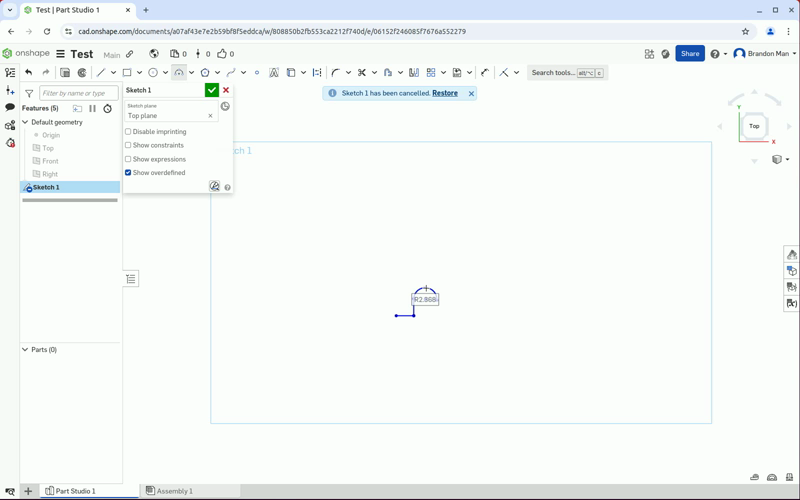
key(l)
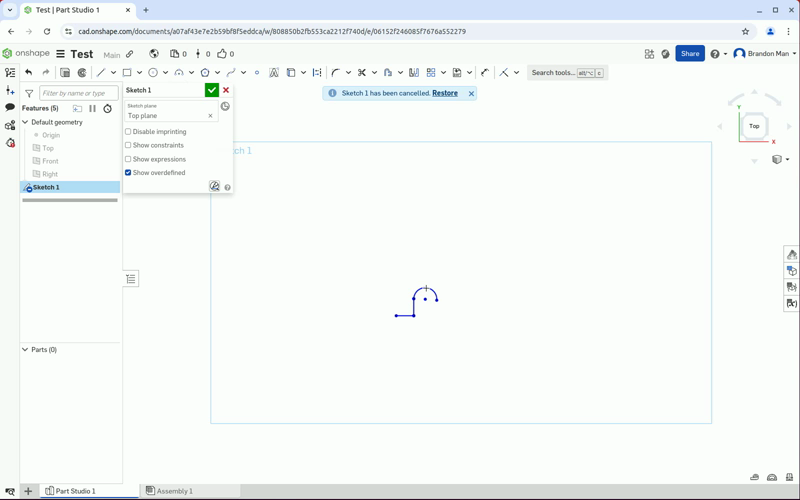
mouse_move(436, 300)
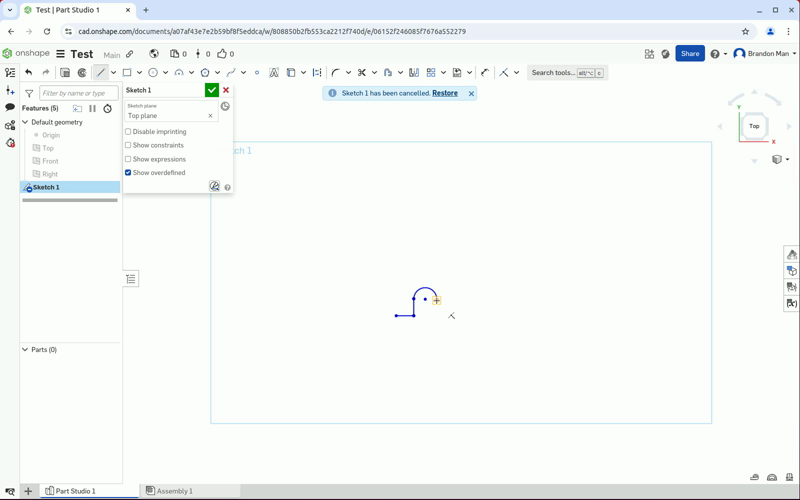
click(436, 300)
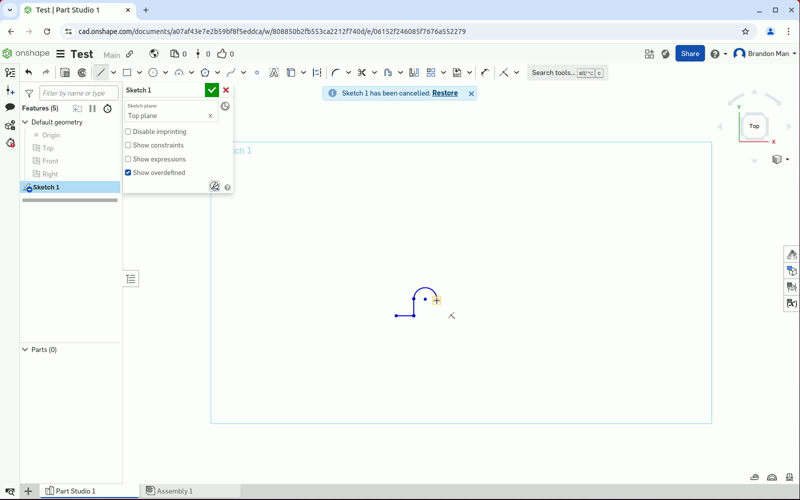
key_down(shift)
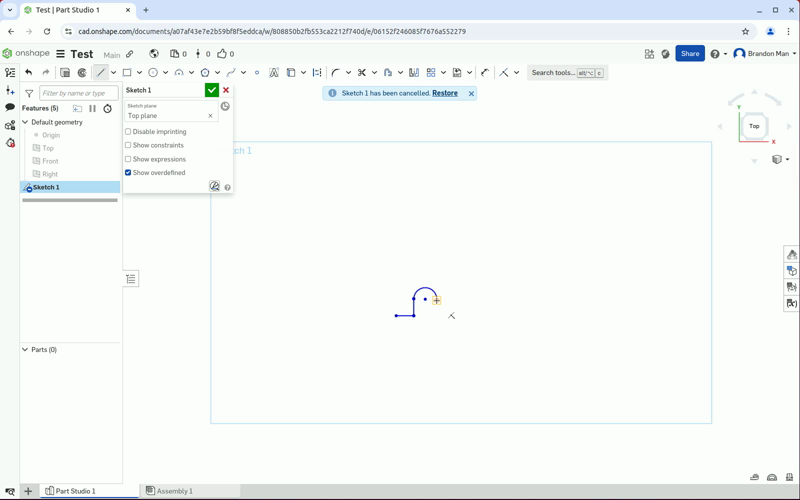
mouse_move(466, 300)
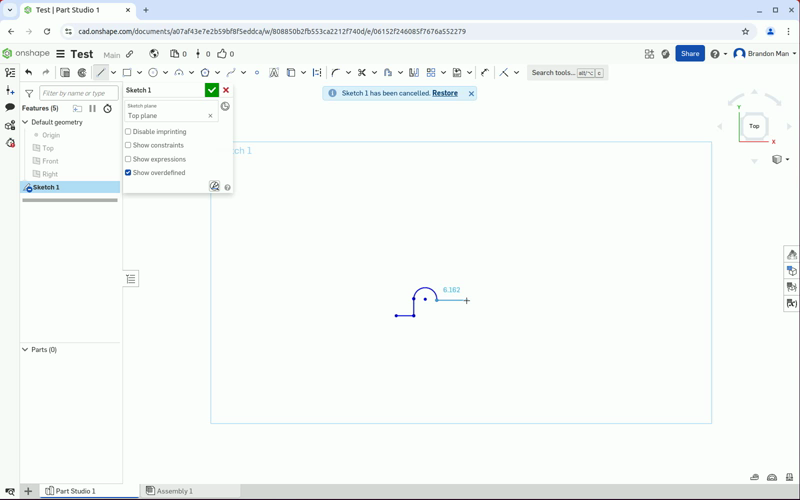
mouse_move(436, 315)
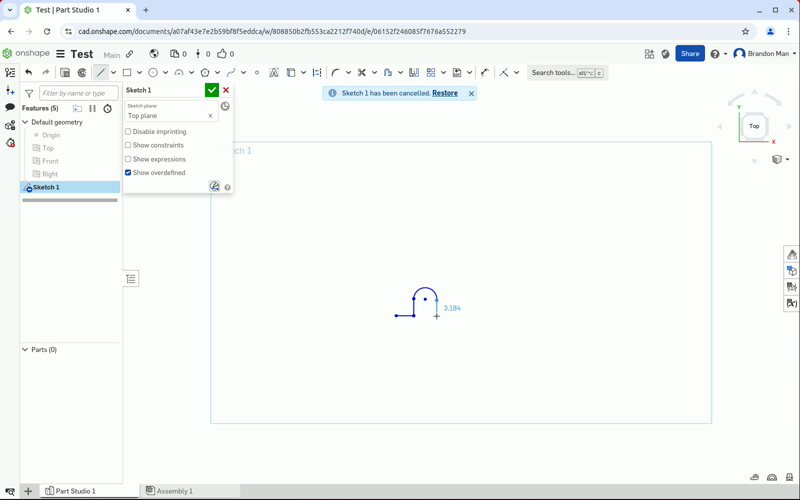
click(436, 315)
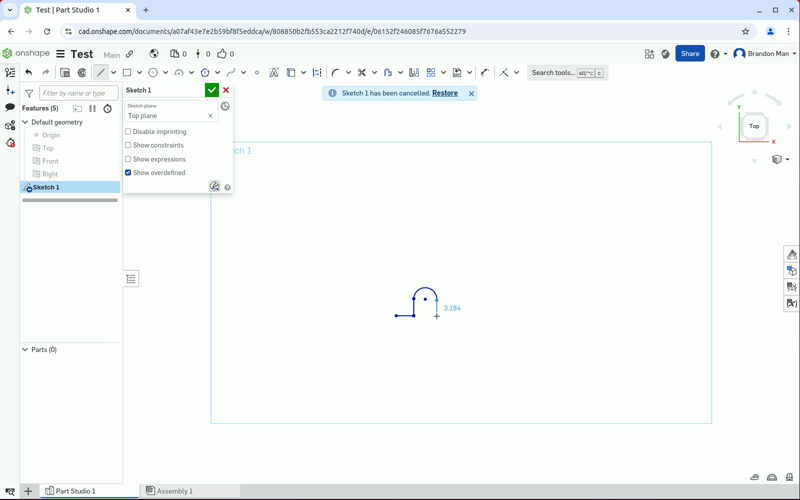
key_up(shift)
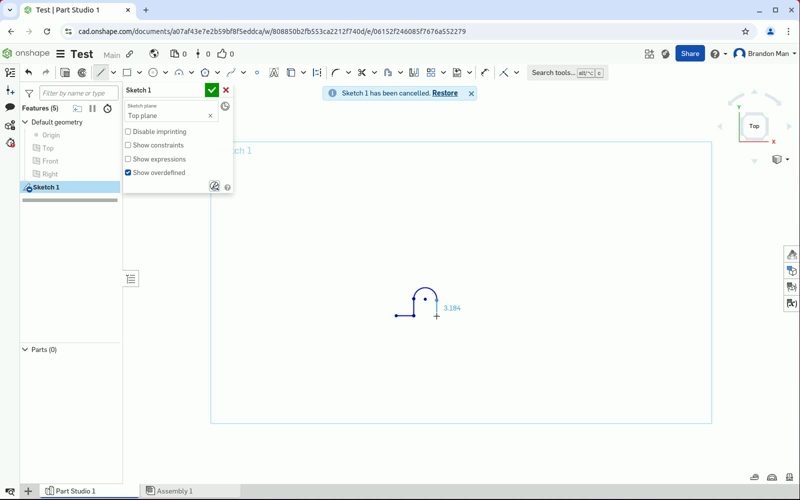
key_down(shift)
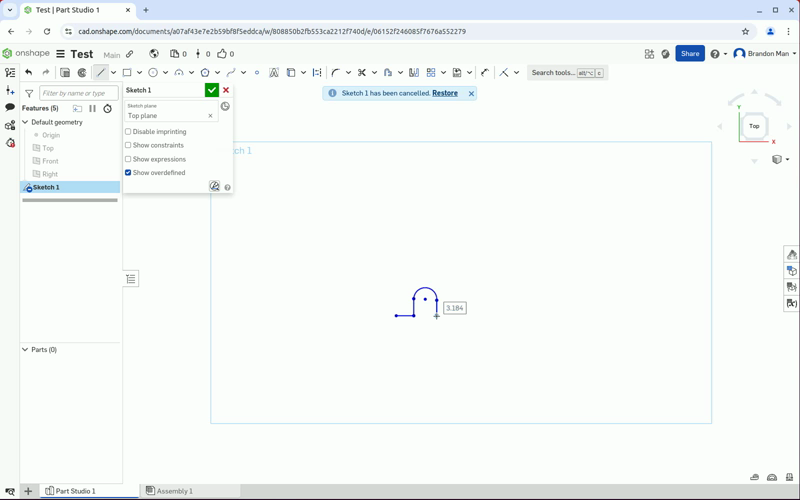
mouse_move(466, 315)
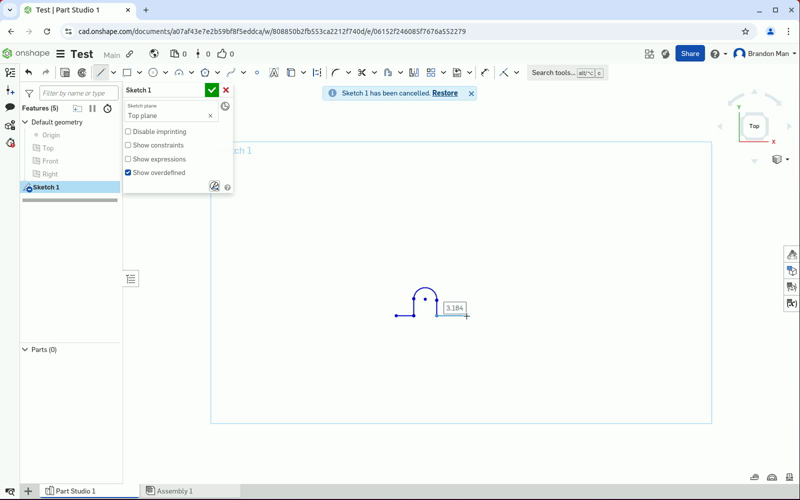
mouse_move(466, 315)
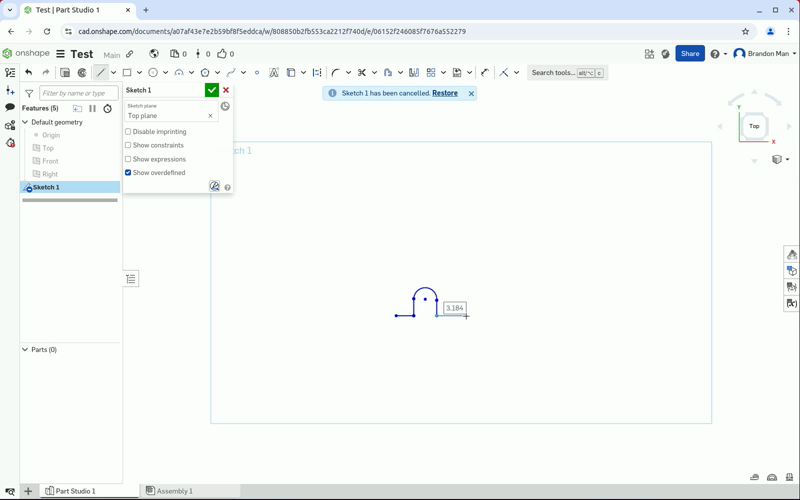
click(466, 315)
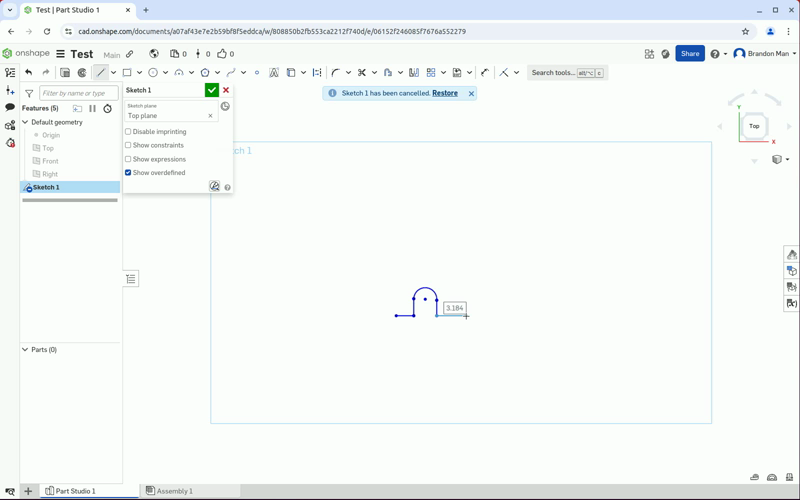
key_up(shift)
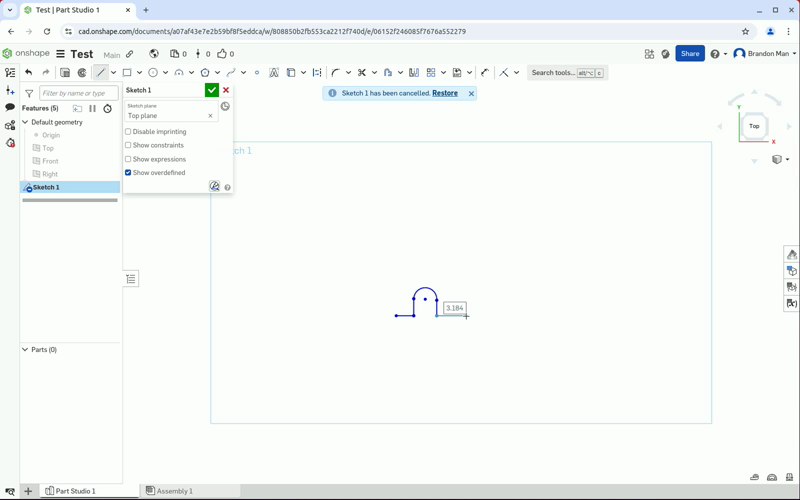
key_down(shift)
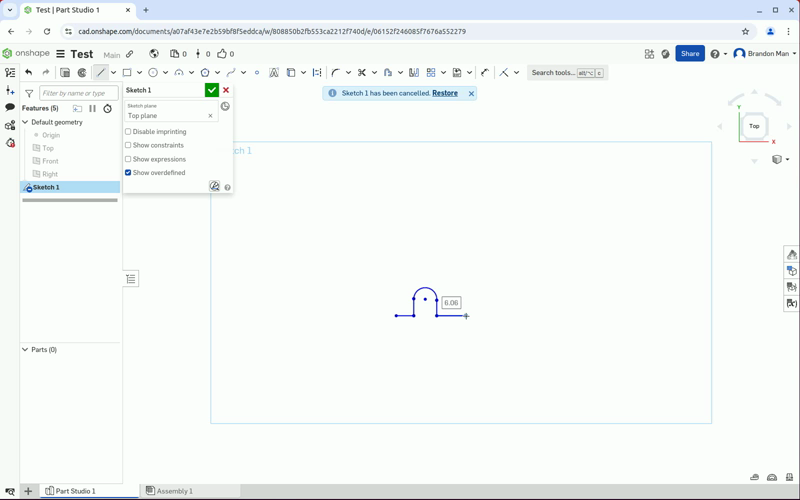
mouse_move(496, 315)
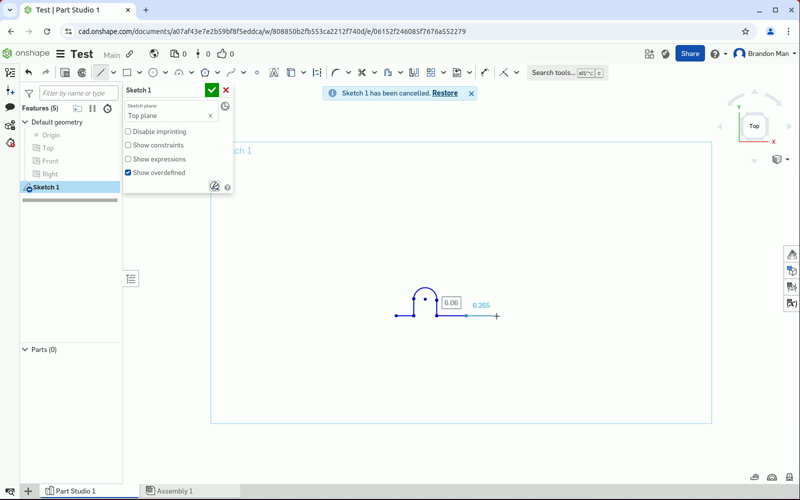
mouse_move(466, 286)
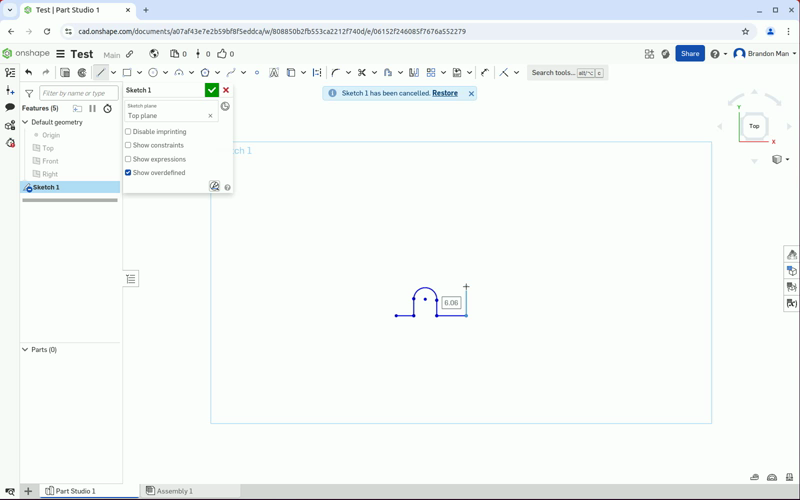
click(466, 286)
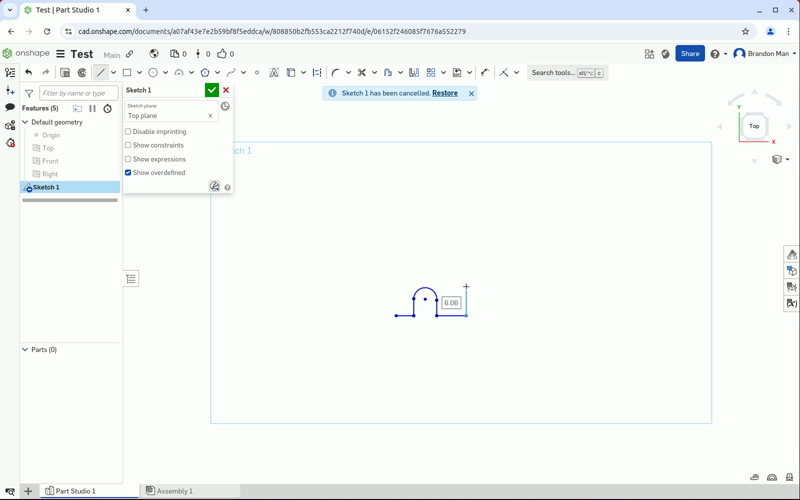
key_up(shift)
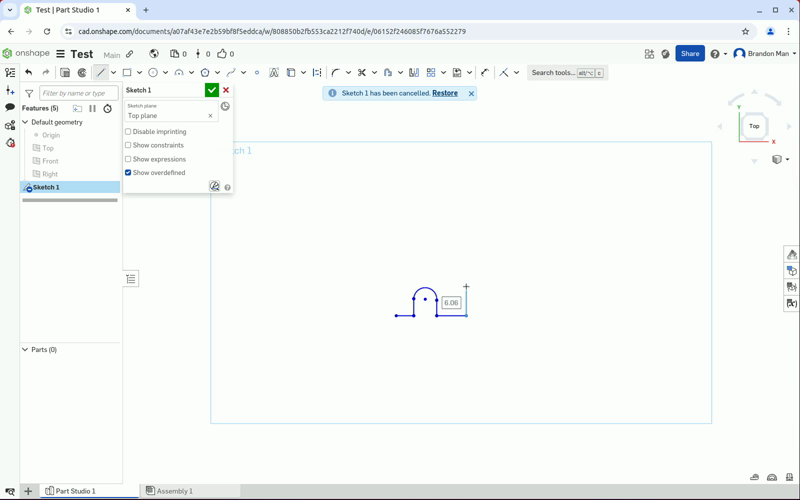
key_down(shift)
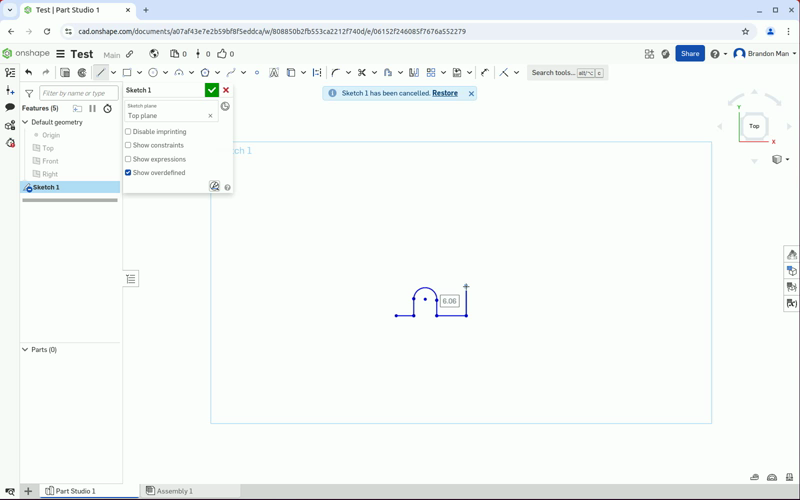
mouse_move(496, 286)
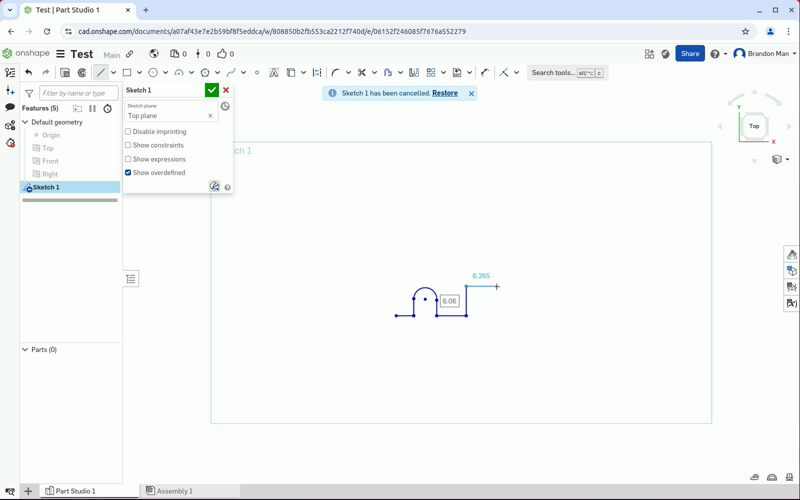
mouse_move(490, 286)
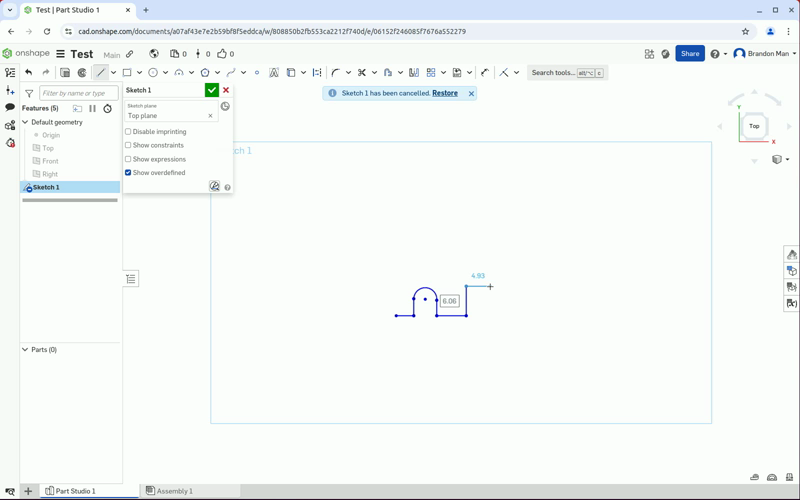
click(490, 286)
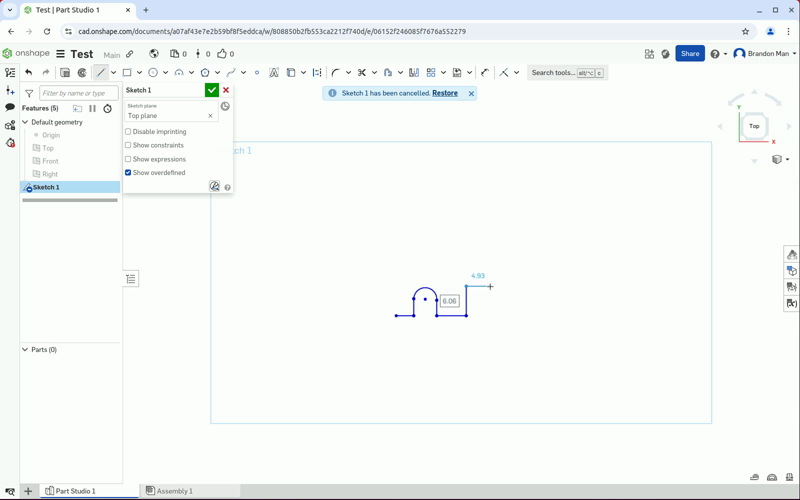
key_up(shift)
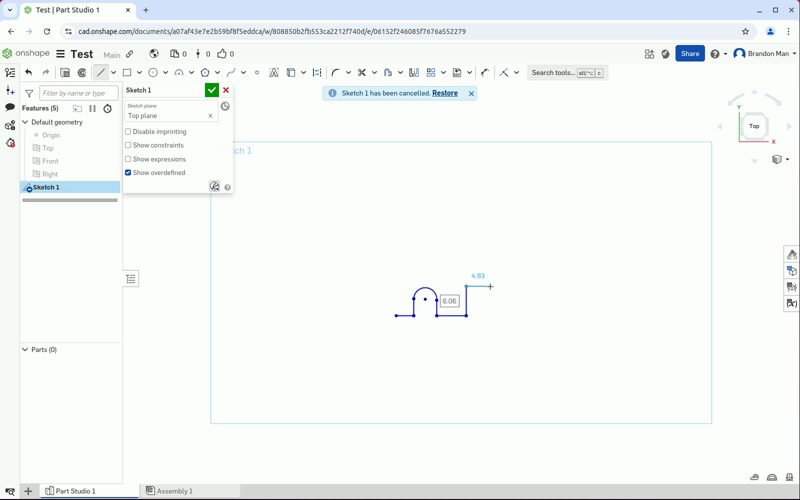
key_down(shift)
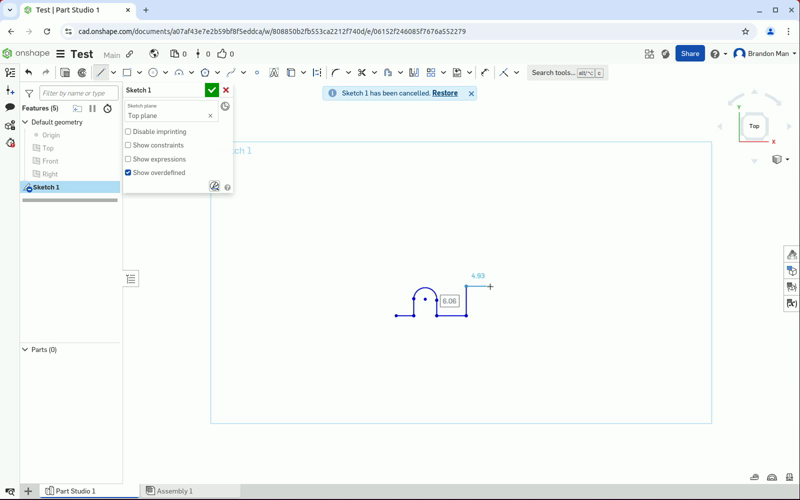
mouse_move(520, 286)
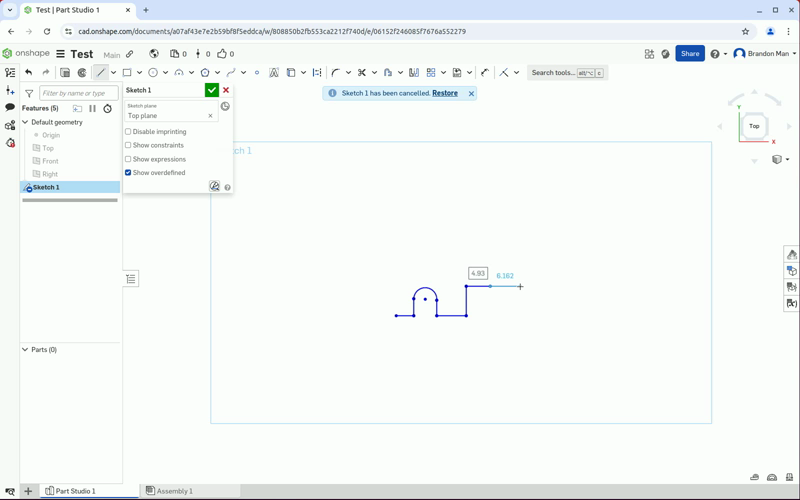
mouse_move(490, 274)
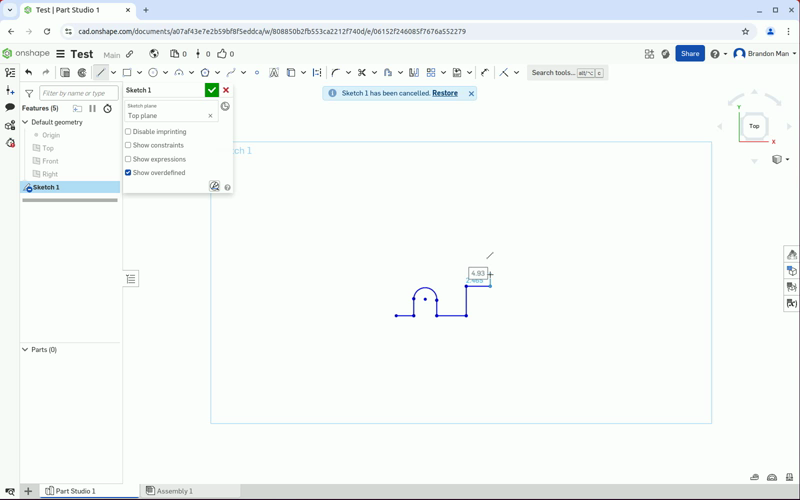
click(490, 274)
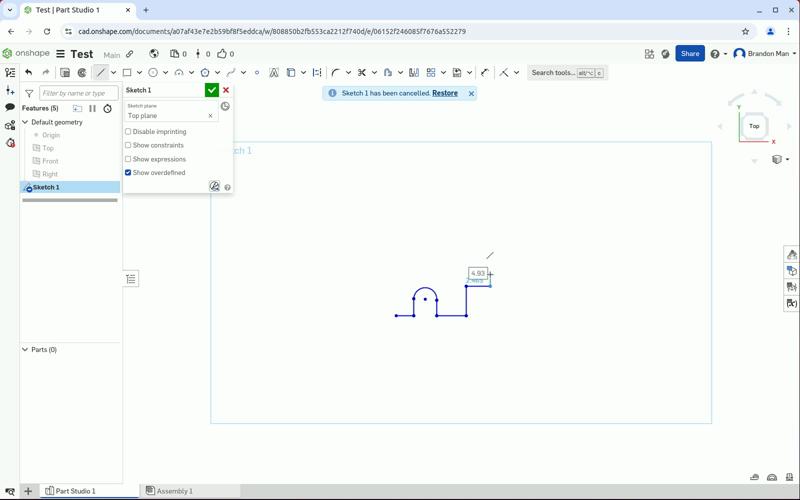
key_up(shift)
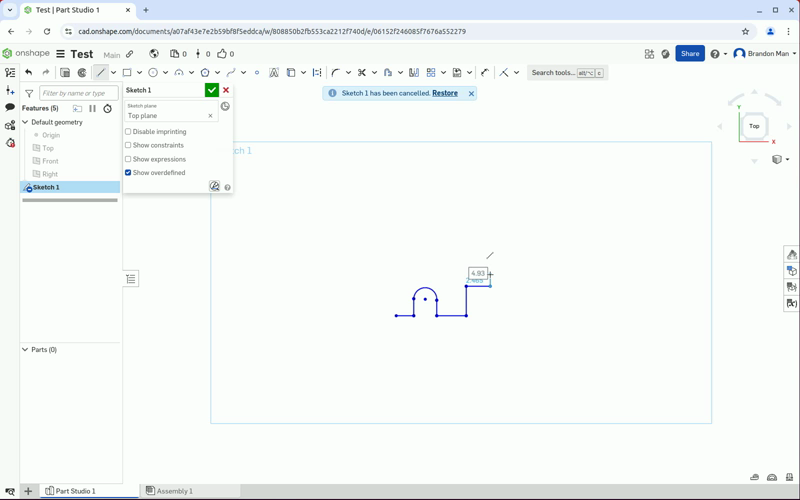
key(esc)
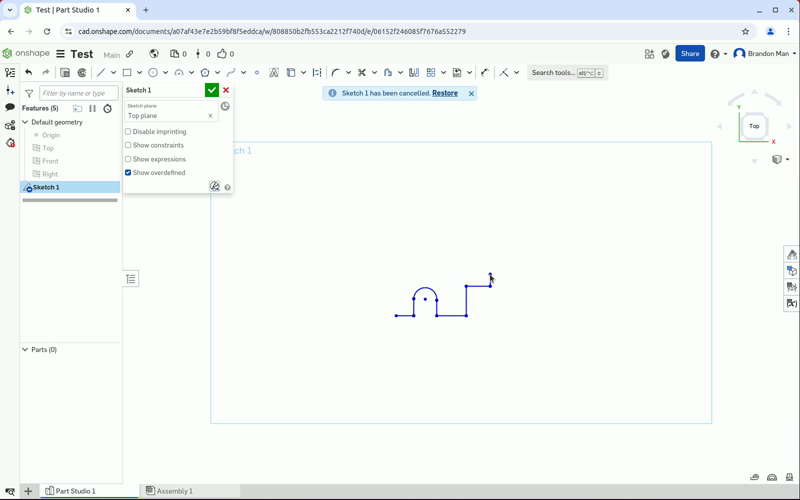
key(a)
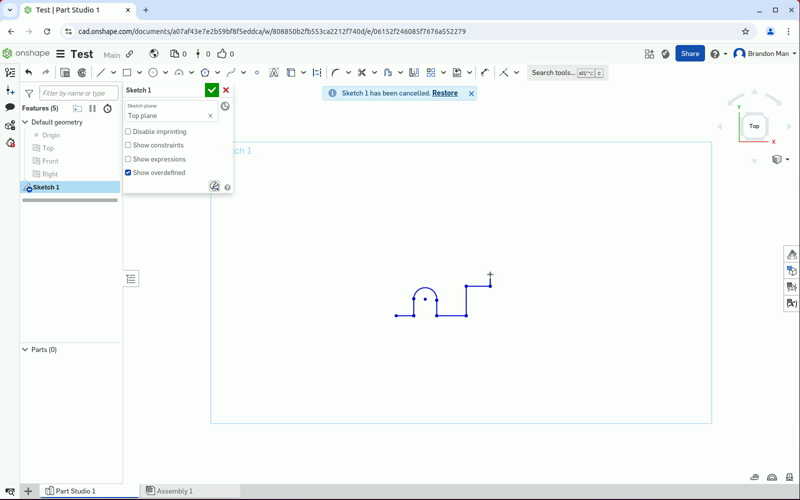
mouse_move(490, 274)
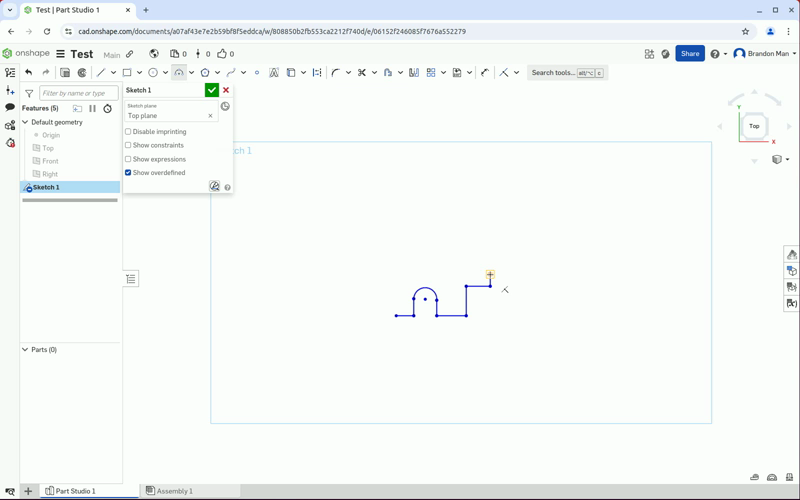
click(490, 274)
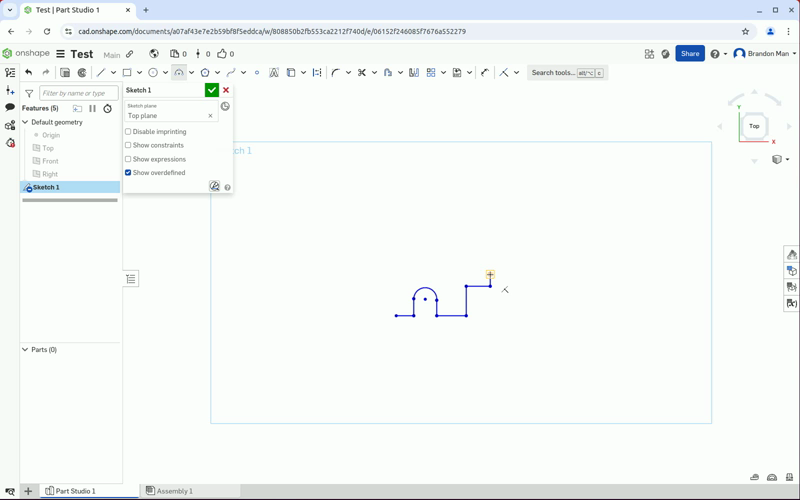
key_down(shift)
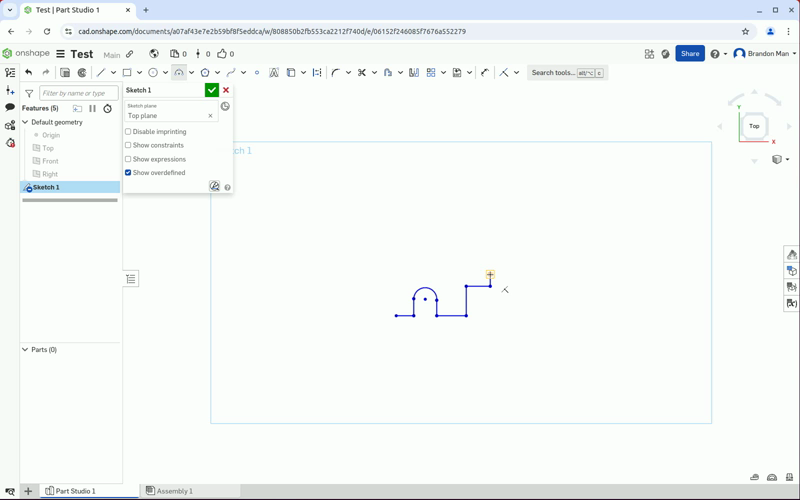
mouse_move(460, 251)
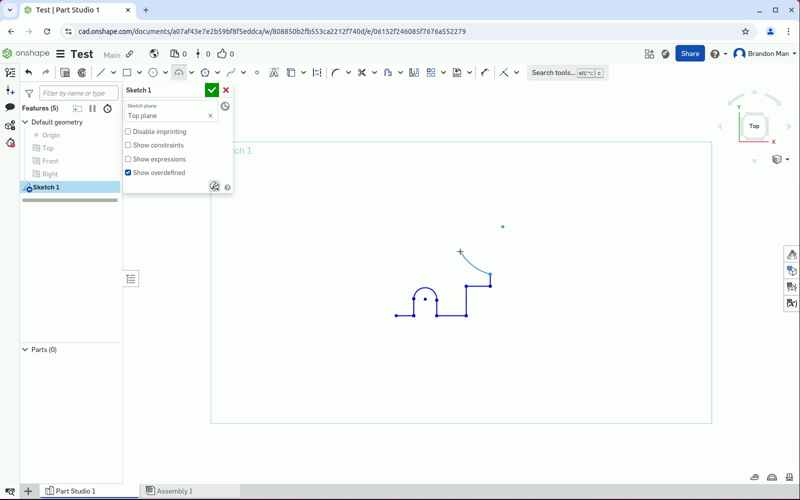
click(460, 251)
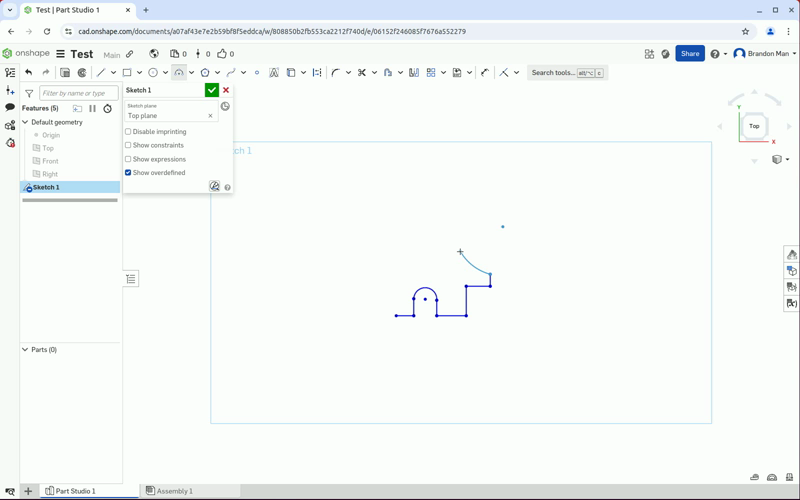
mouse_move(480, 255)
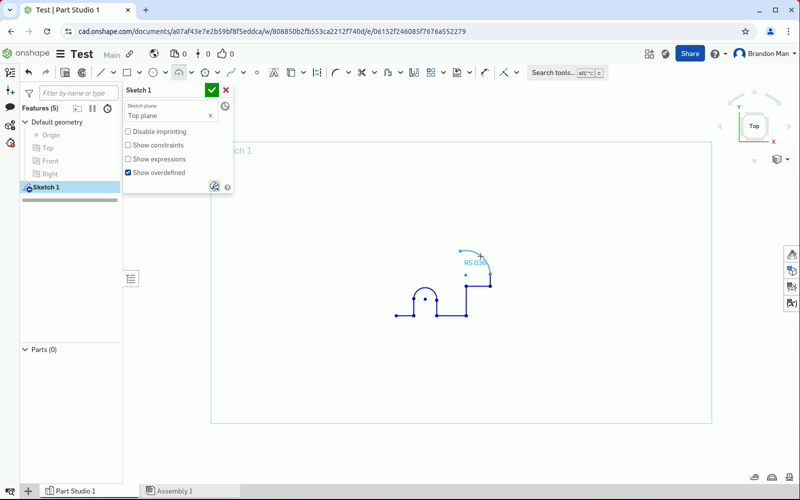
click(480, 255)
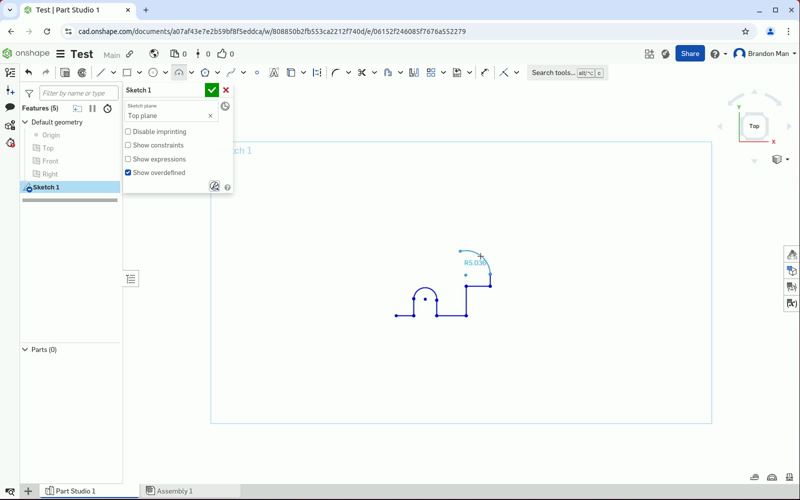
key_up(shift)
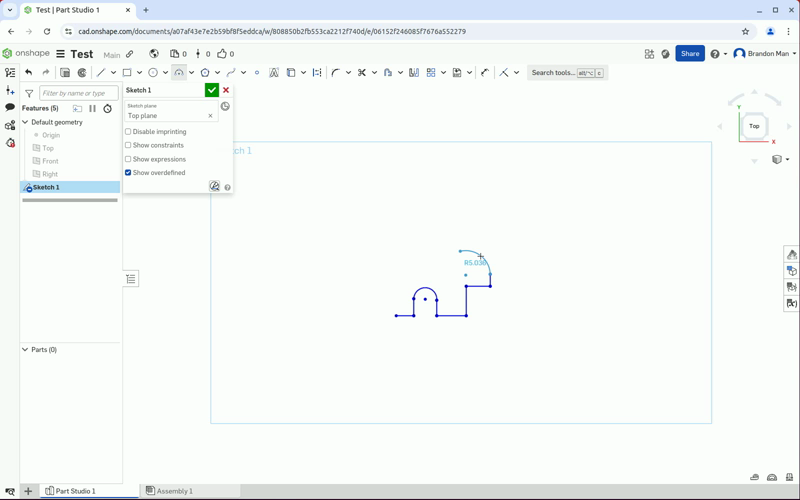
key(esc)
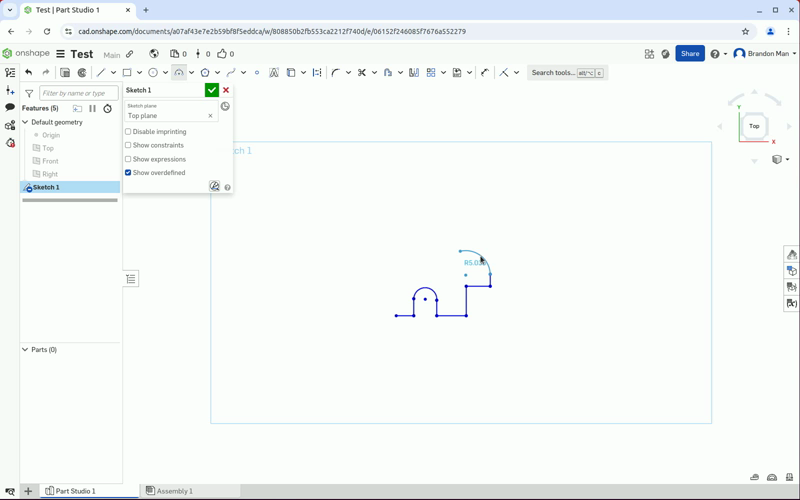
key(l)
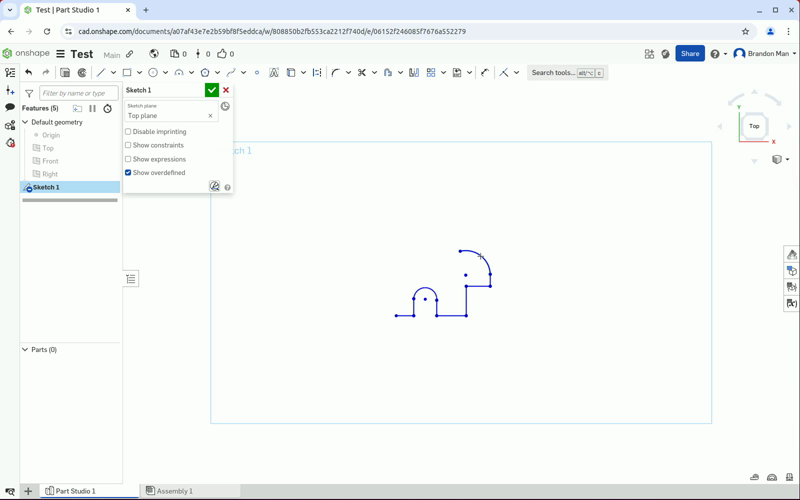
mouse_move(460, 251)
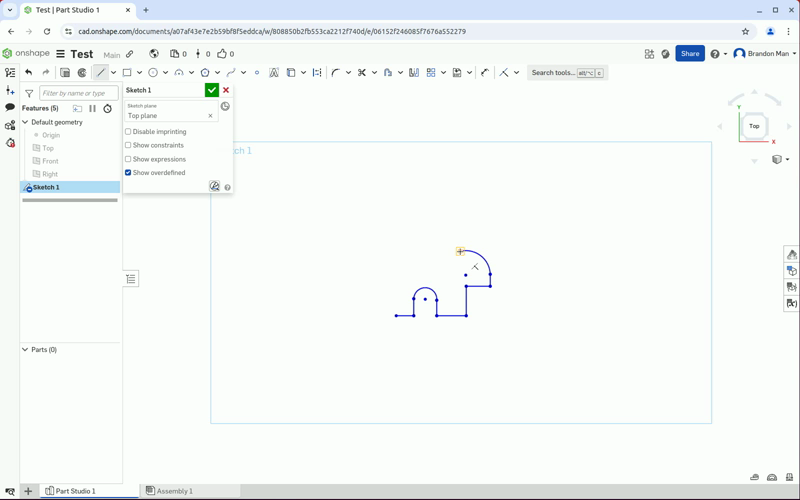
click(460, 251)
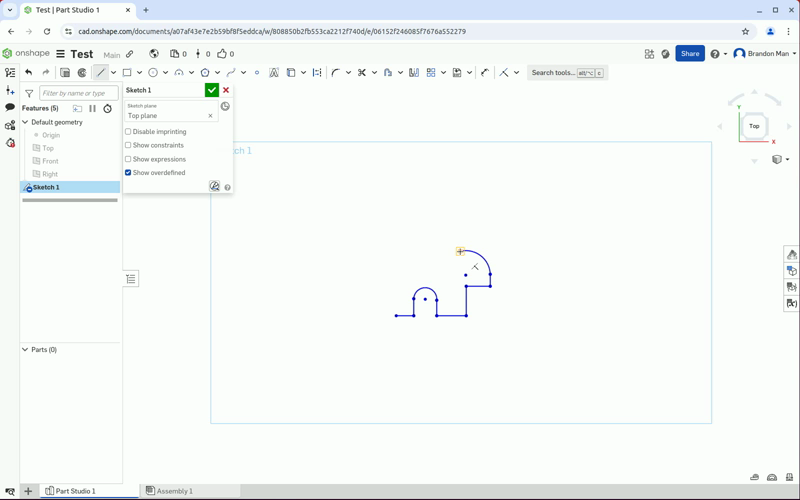
key_down(shift)
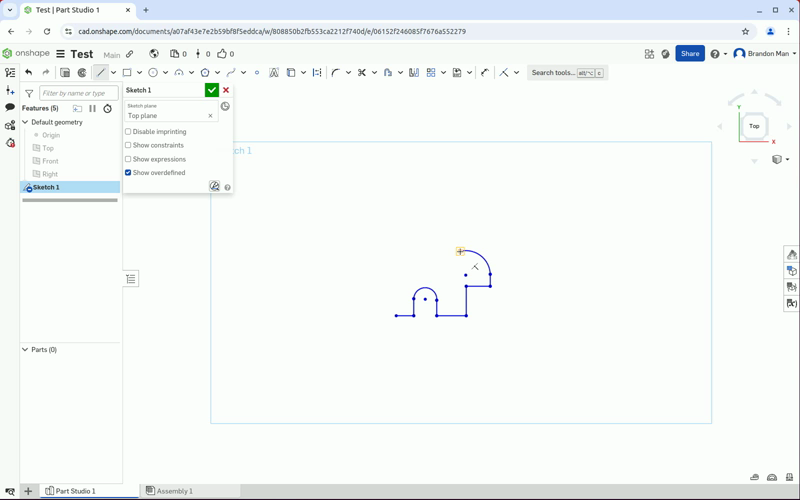
mouse_move(396, 268)
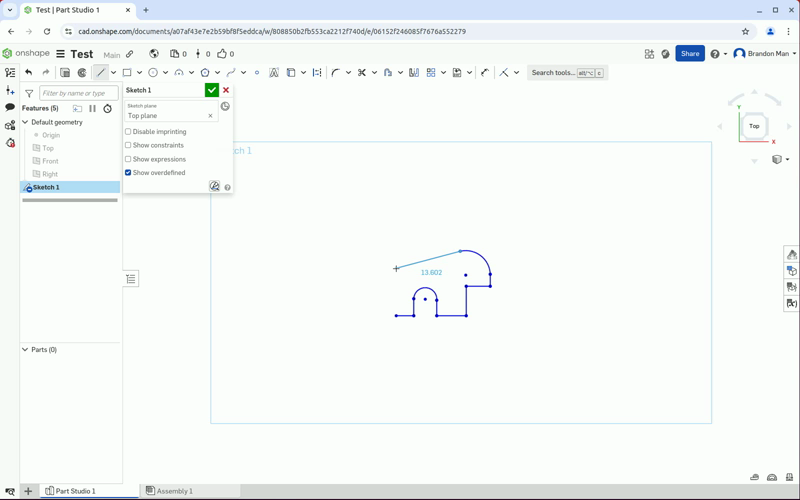
click(396, 268)
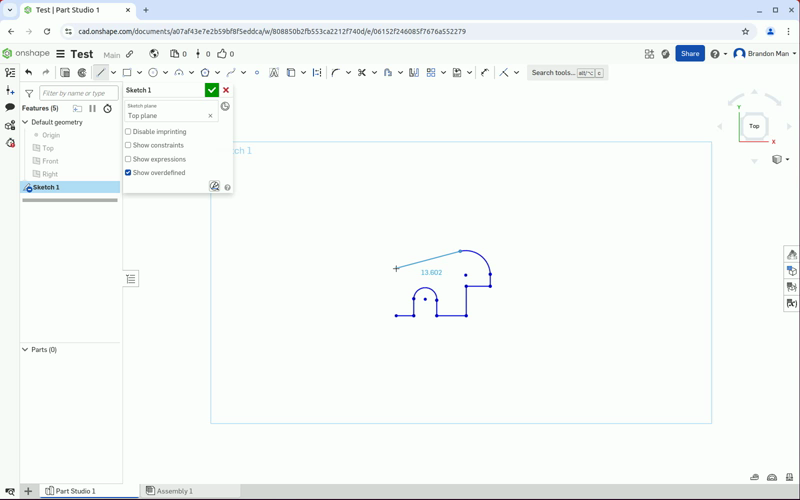
key_up(shift)
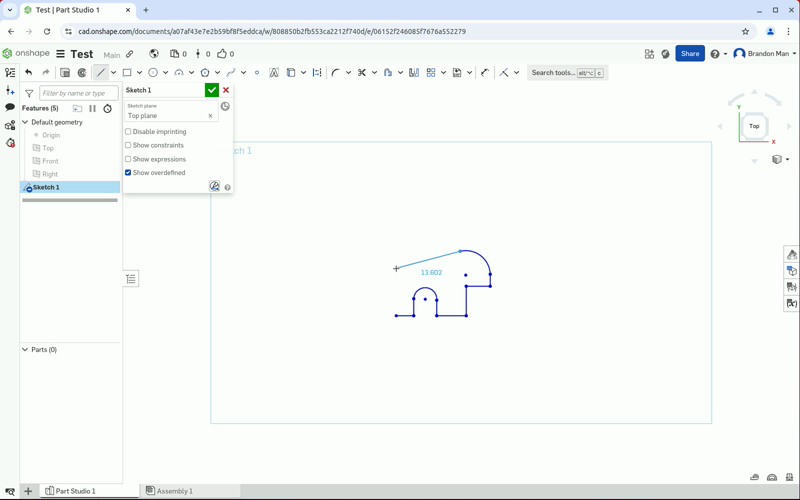
mouse_move(426, 268)
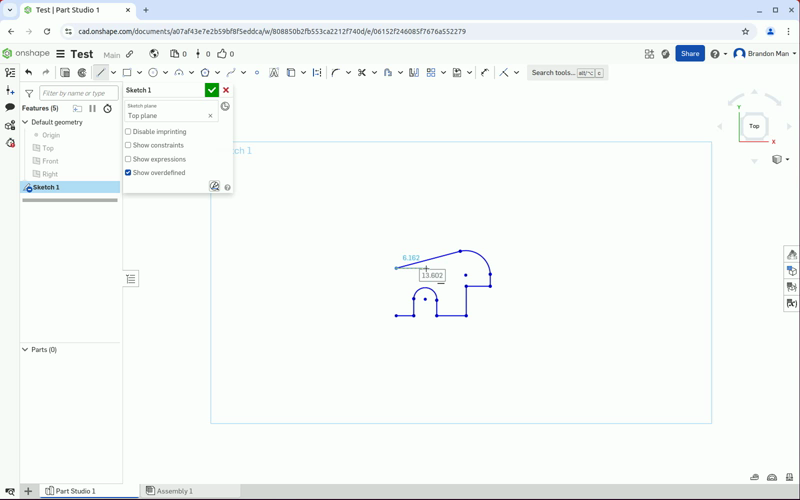
key_down(shift)
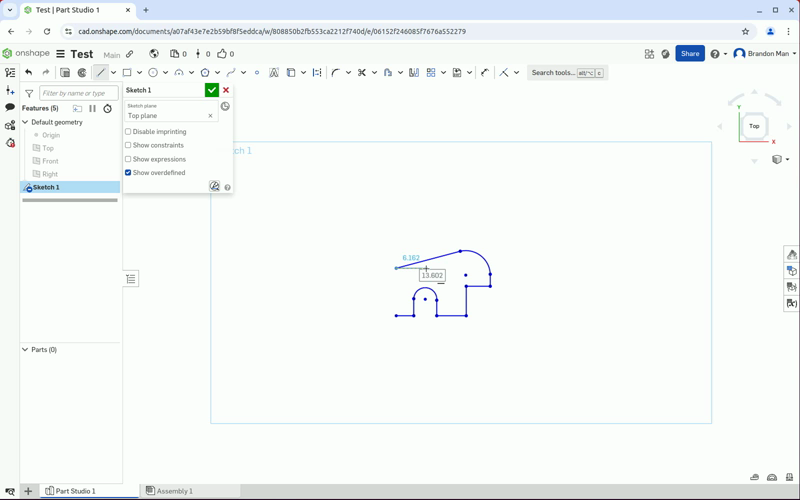
mouse_move(396, 315)
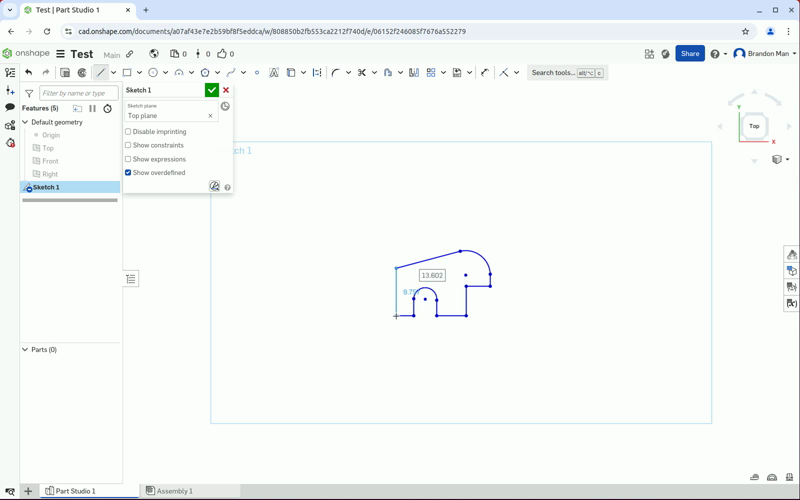
key_up(shift)
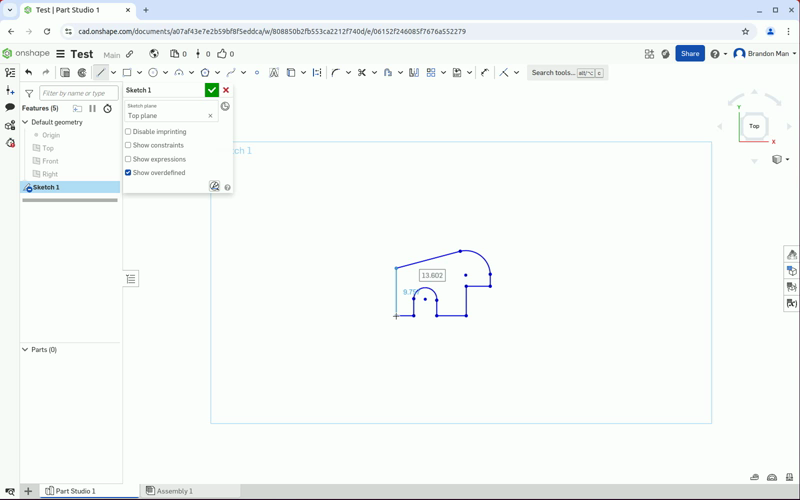
click(396, 315)
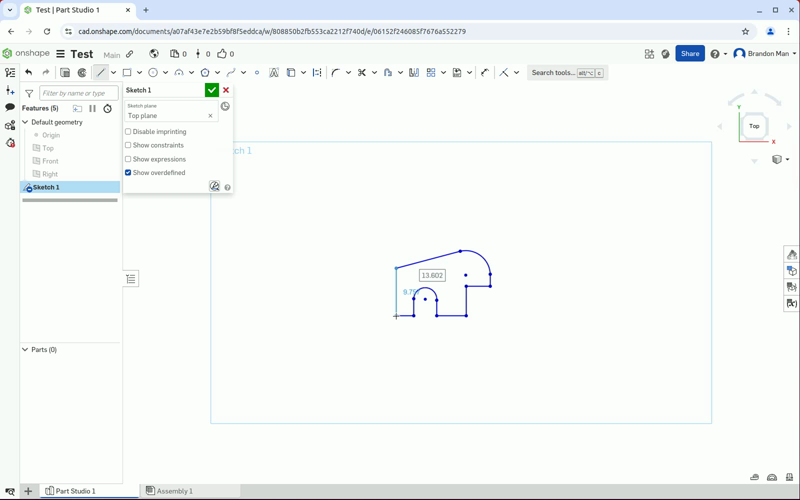
key(esc)
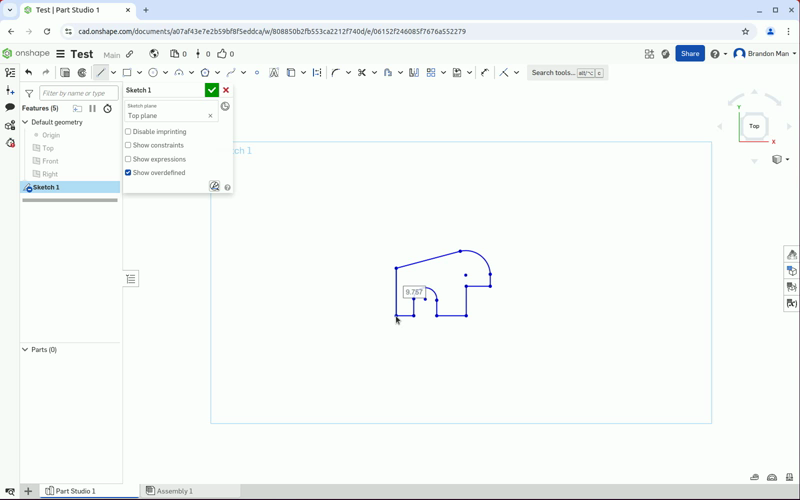
mouse_move(442, 261)
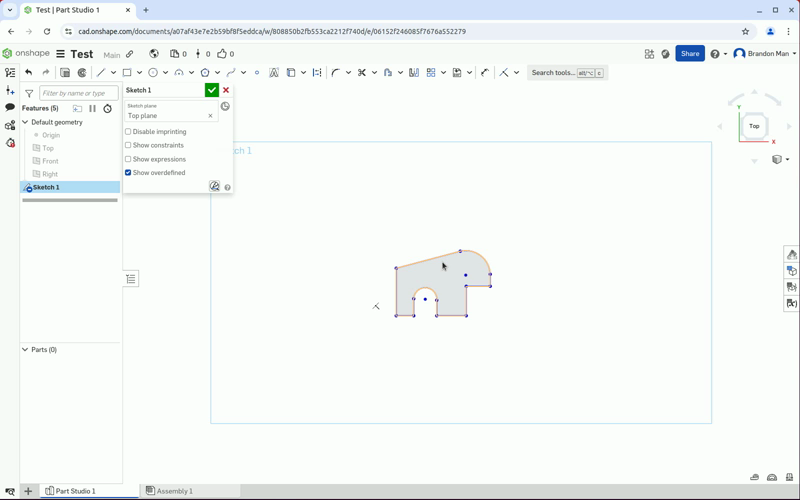
click(442, 261)
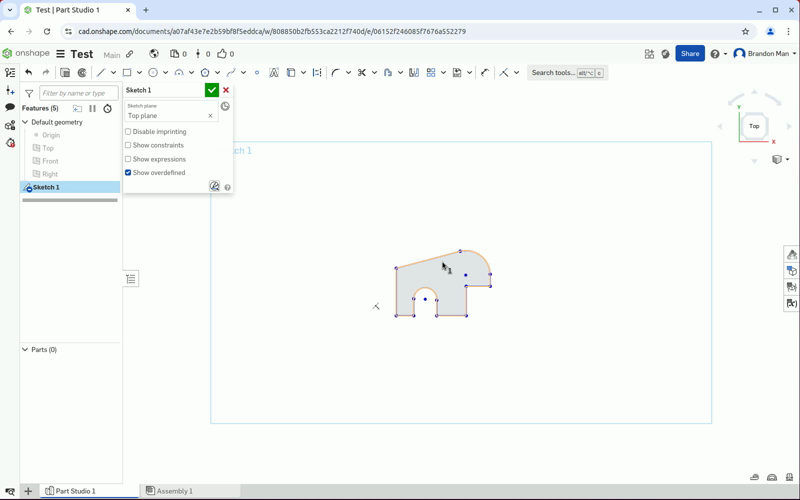
mouse_move(73, 352)
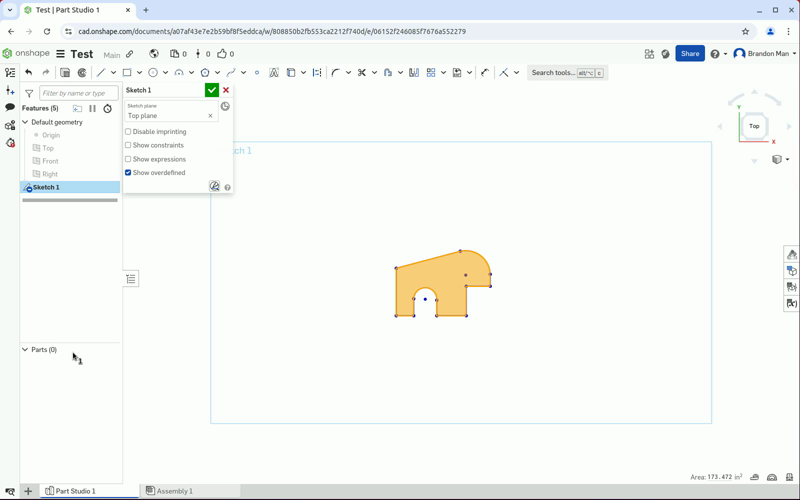
key(shift+y)
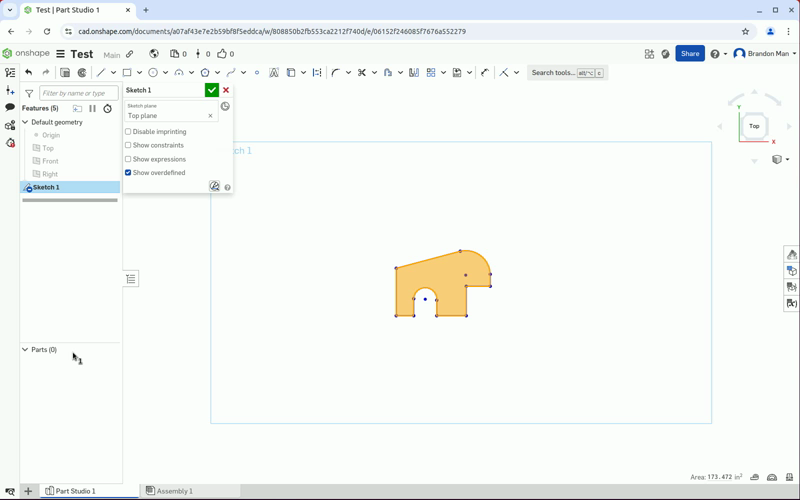
key(shift+e)
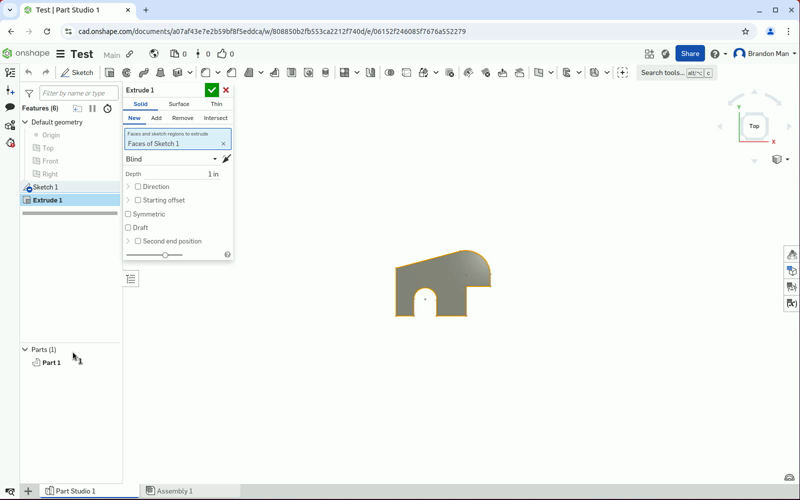
mouse_move(143, 106)
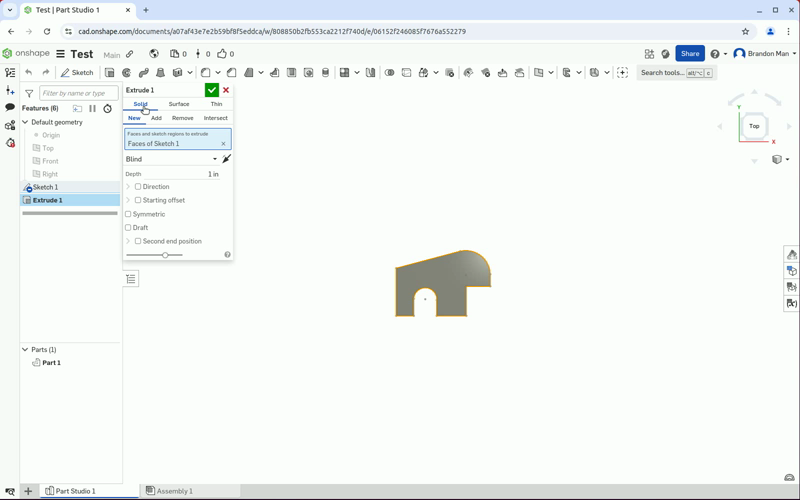
click(143, 106)
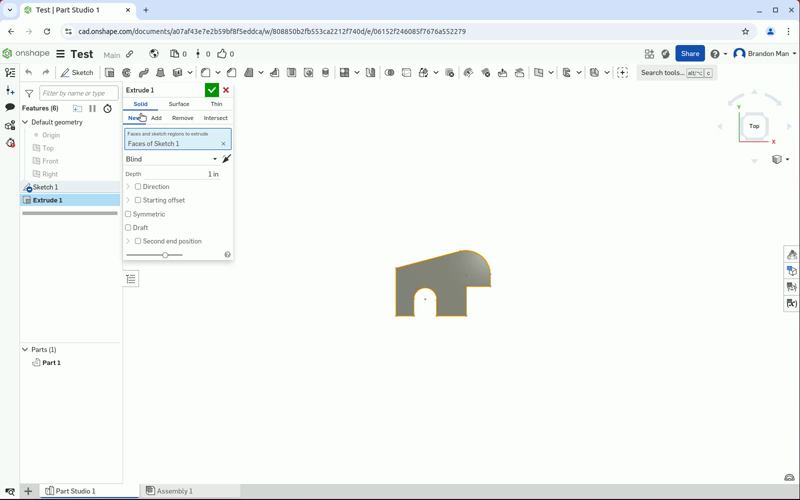
mouse_move(137, 120)
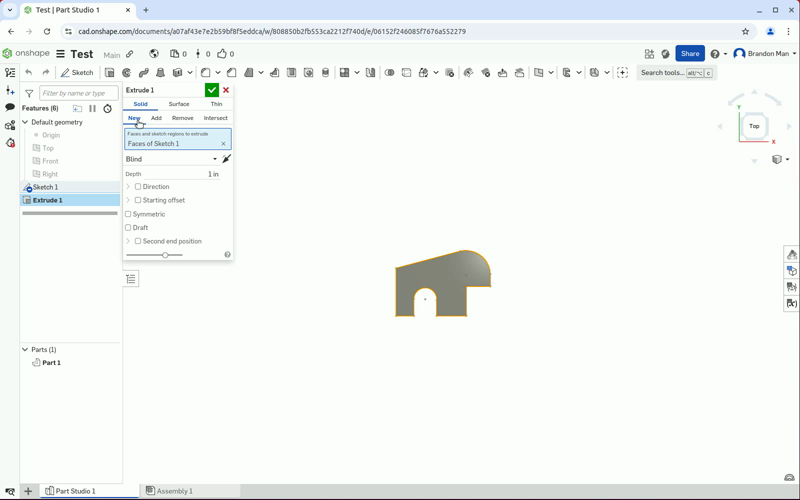
click(137, 120)
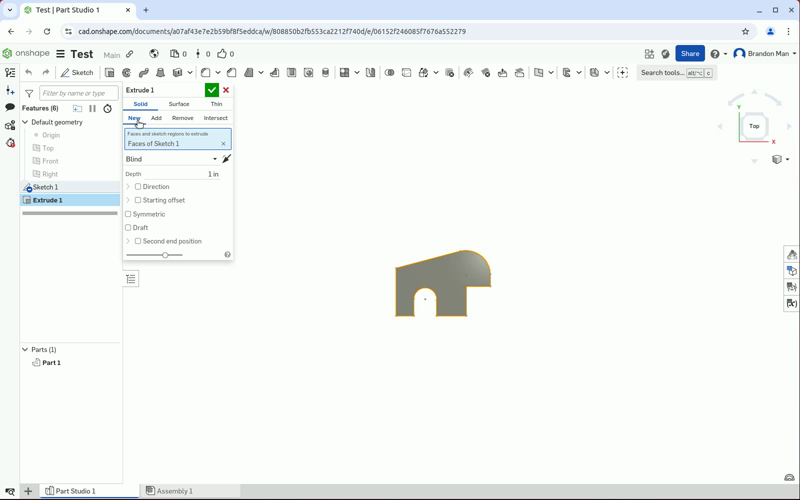
key(tab, 4)
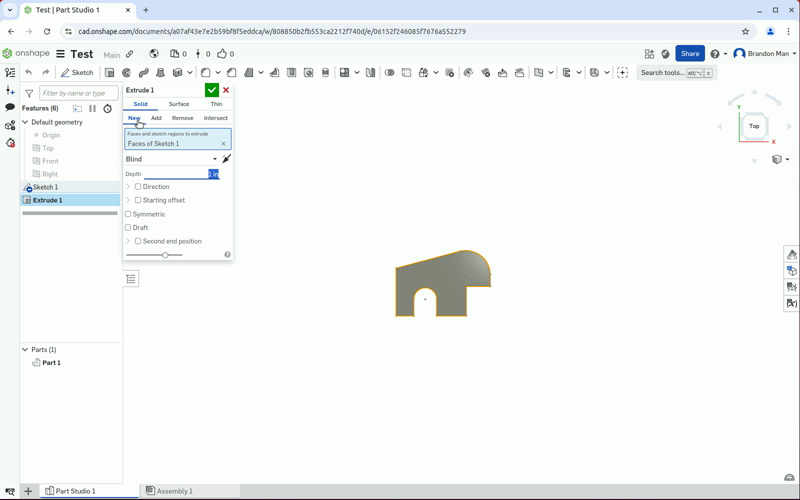
text(18.294)
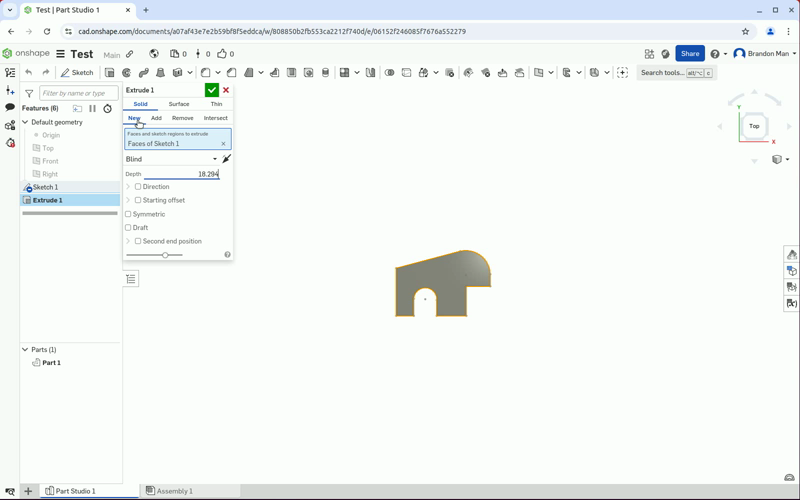
key(enter)
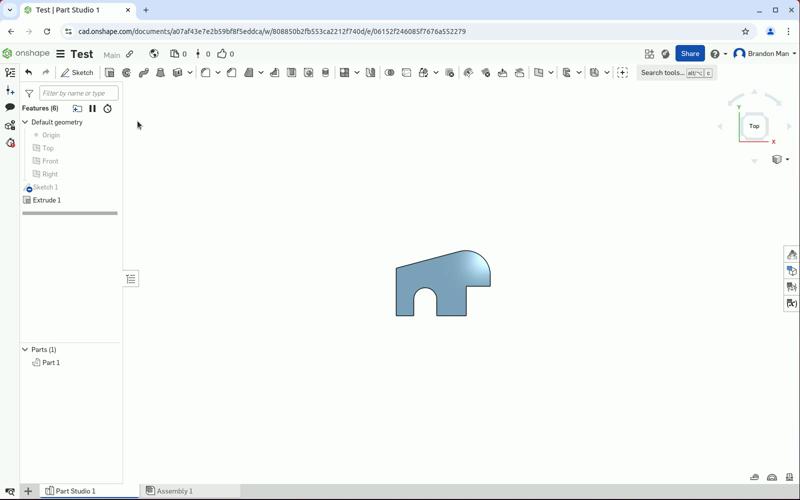
key(shift+h)
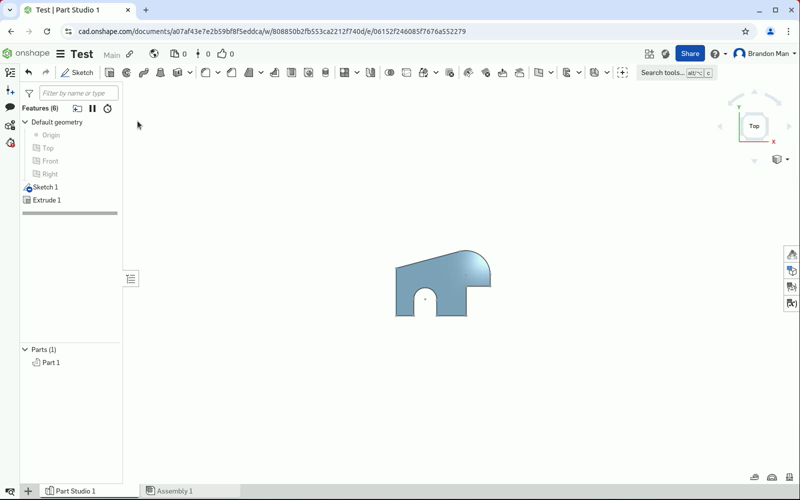
key(shift+h)
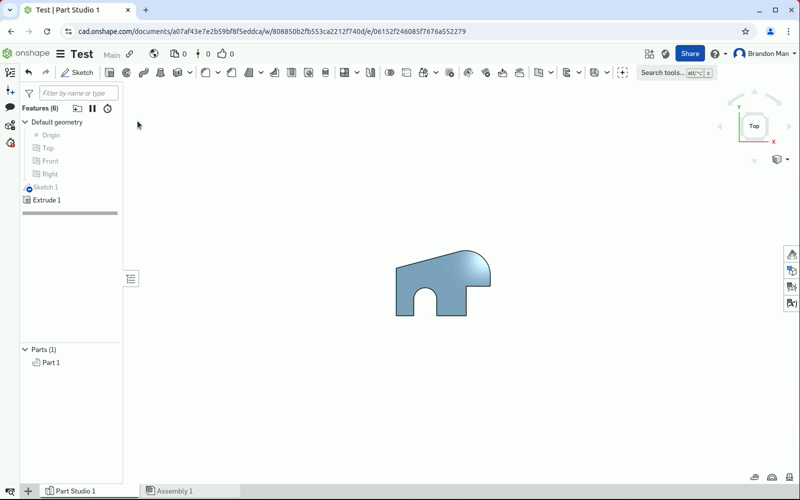
mouse_move(73, 189)
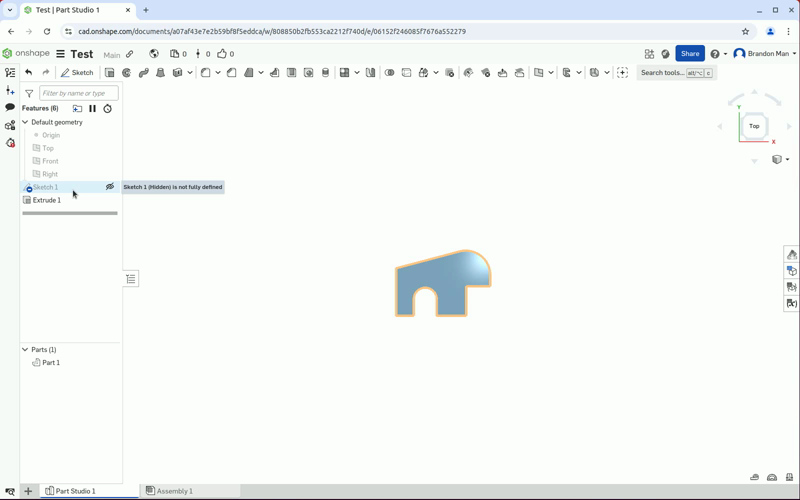
click(73, 189)
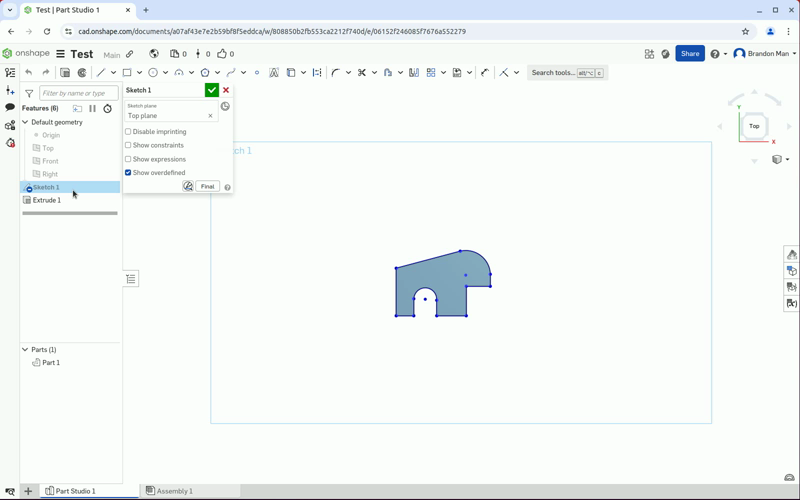
mouse_move(229, 92)
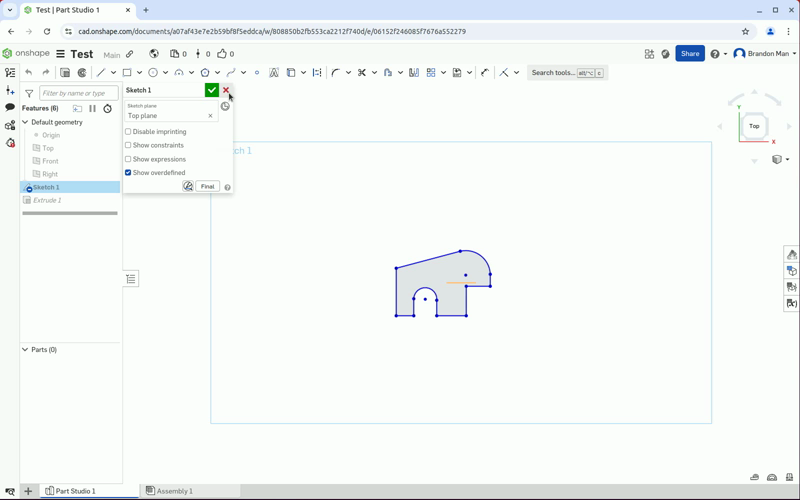
click(229, 92)
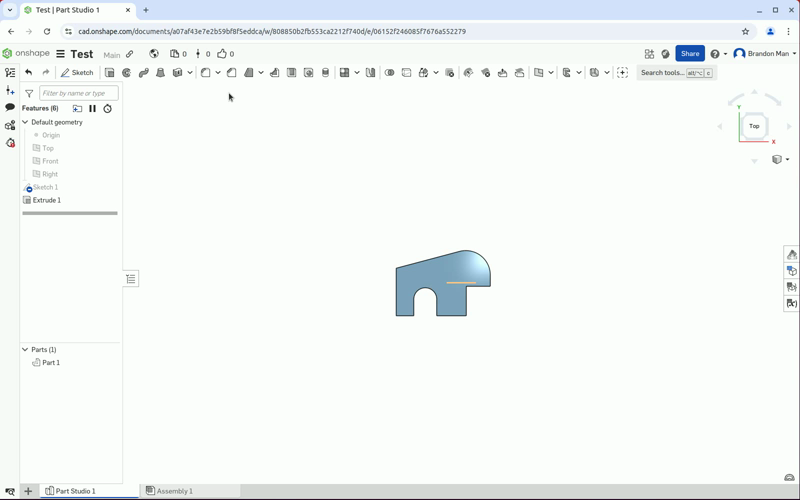
mouse_move(541, 75)
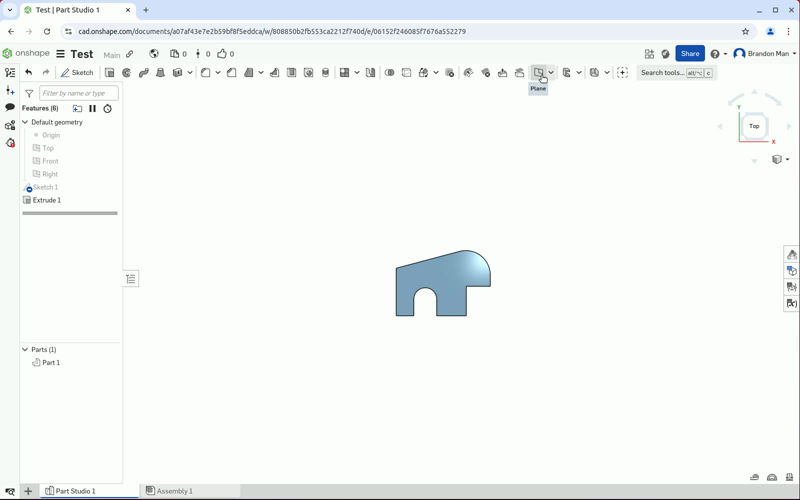
click(541, 75)
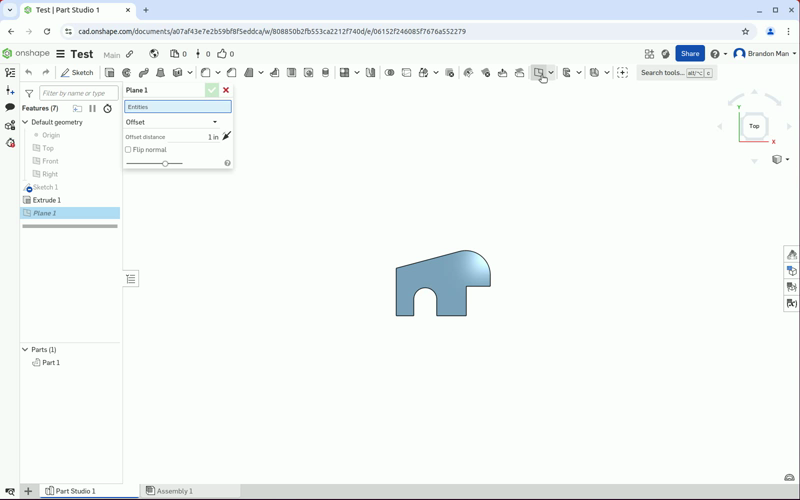
mouse_move(73, 150)
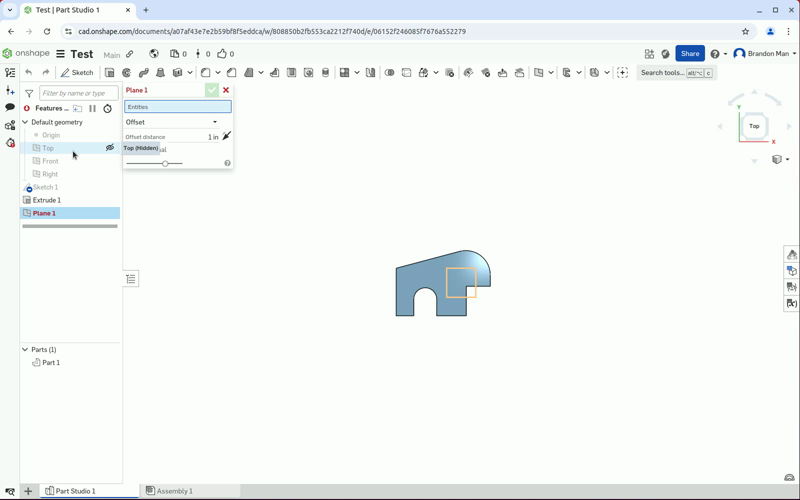
click(73, 150)
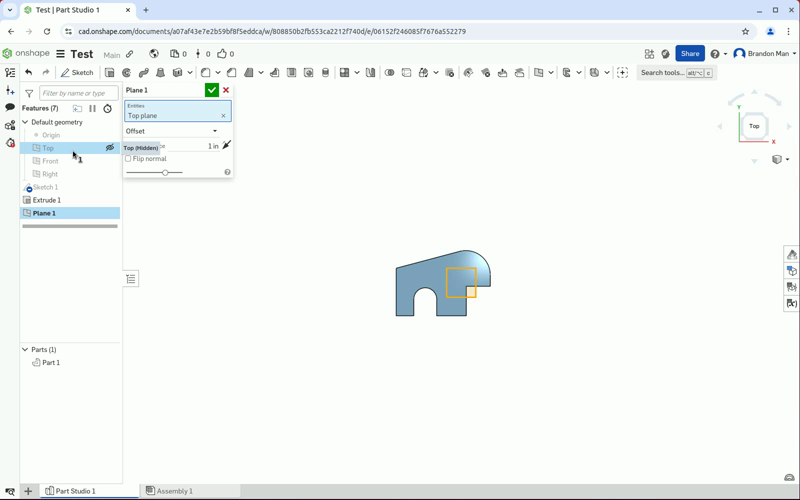
key(tab, 2)
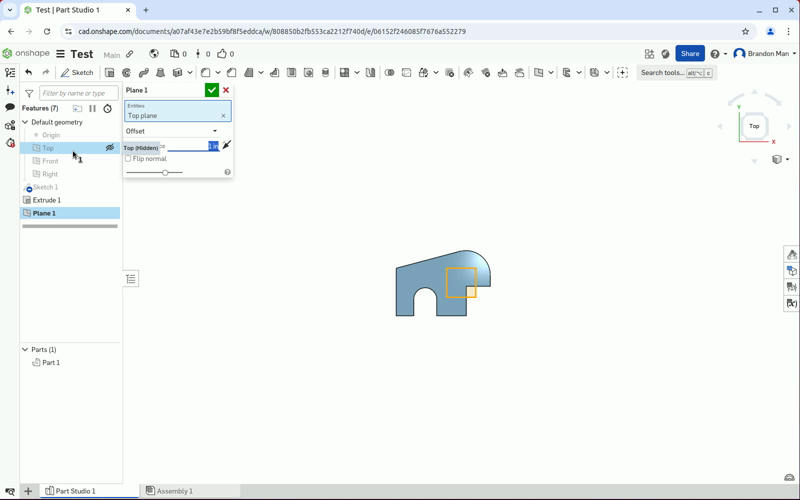
text(18.302)
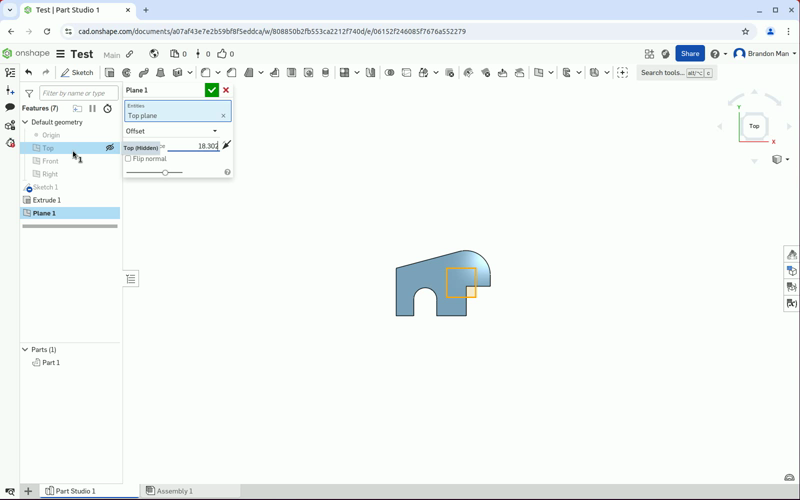
key(enter, 2)
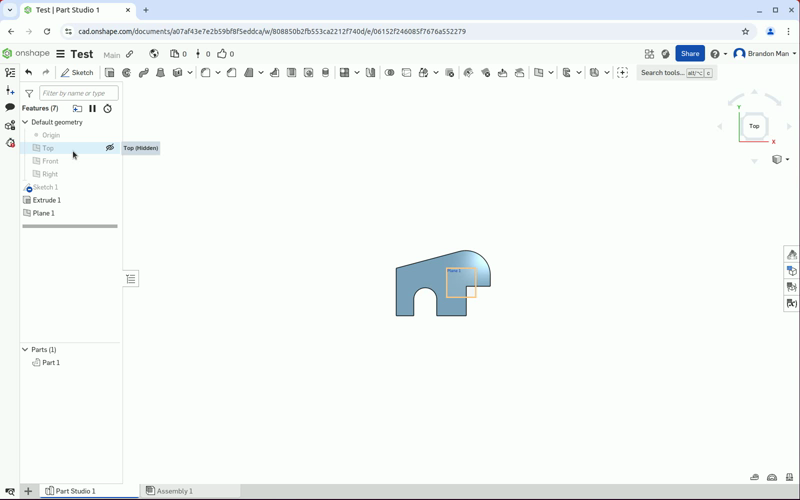
key(shift+s)
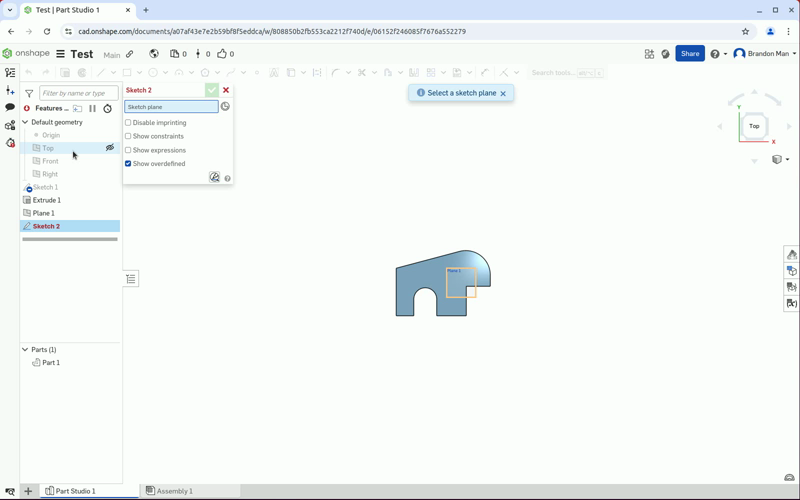
mouse_move(73, 215)
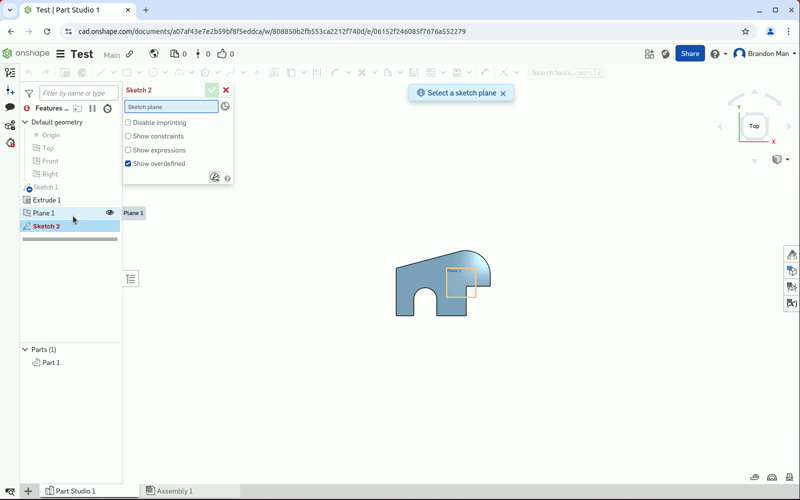
click(73, 215)
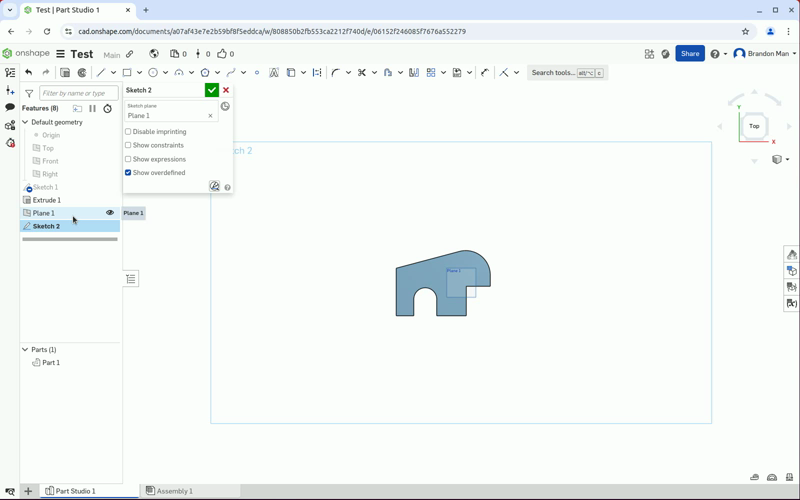
mouse_move(73, 352)
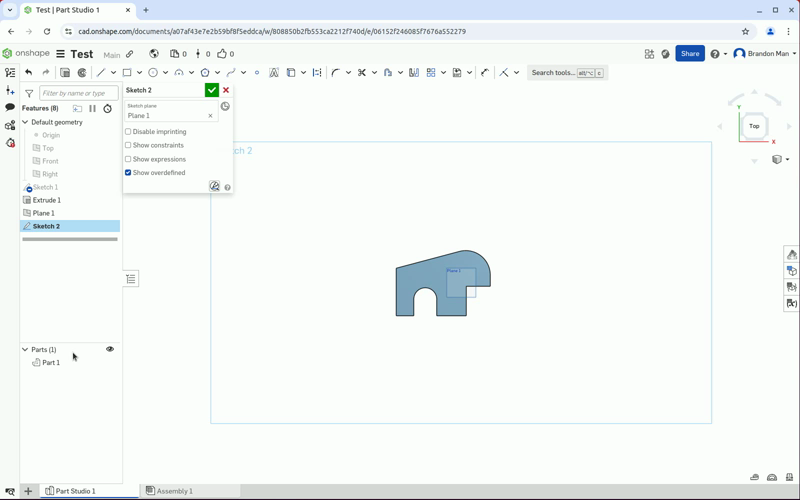
key(y)
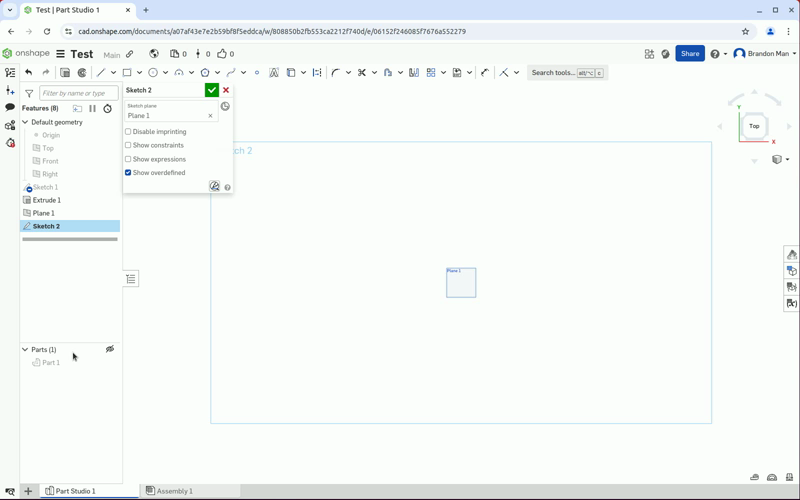
key(c)
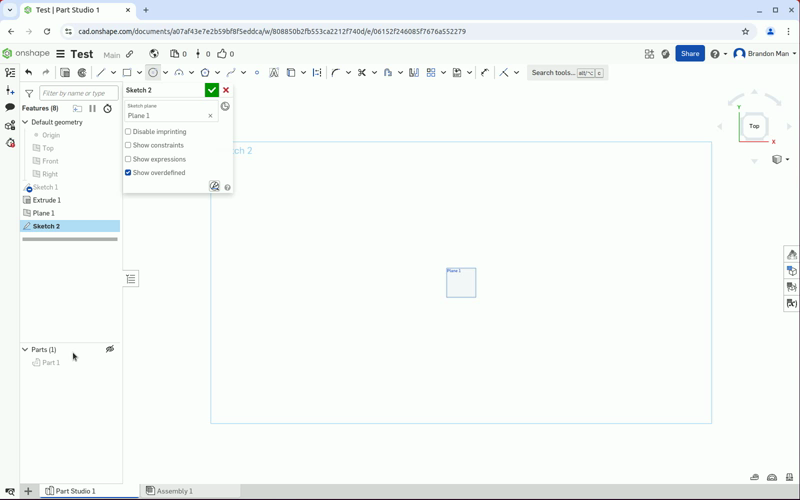
key_down(shift)
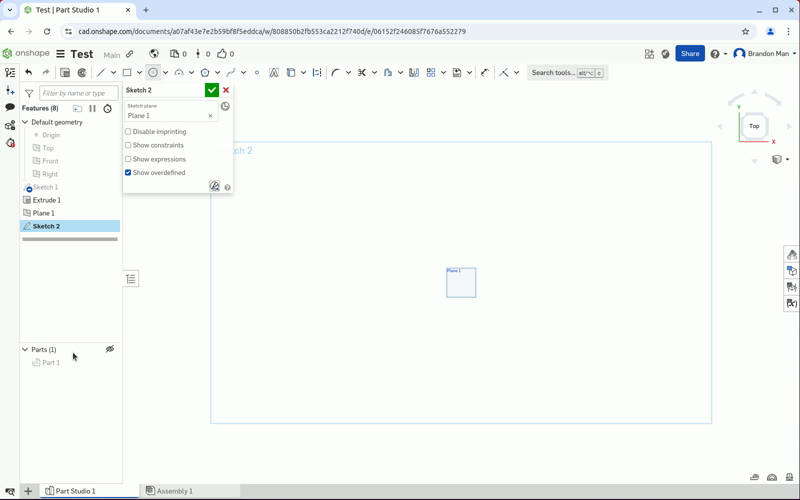
mouse_move(473, 270)
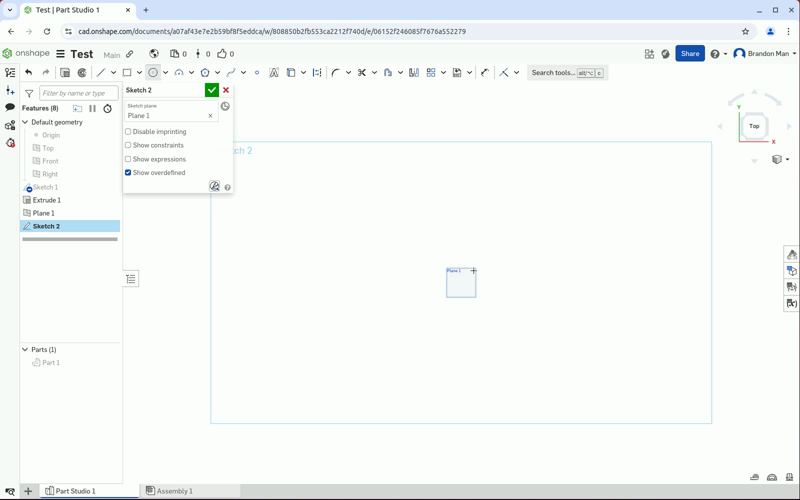
click(473, 270)
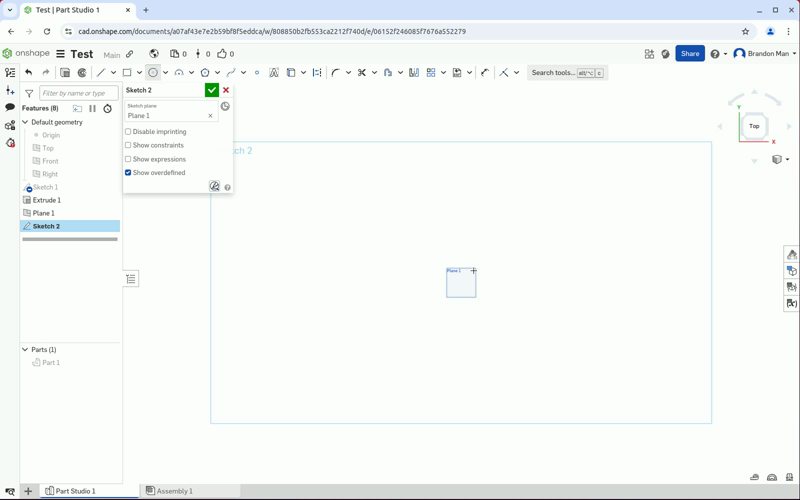
key_up(shift)
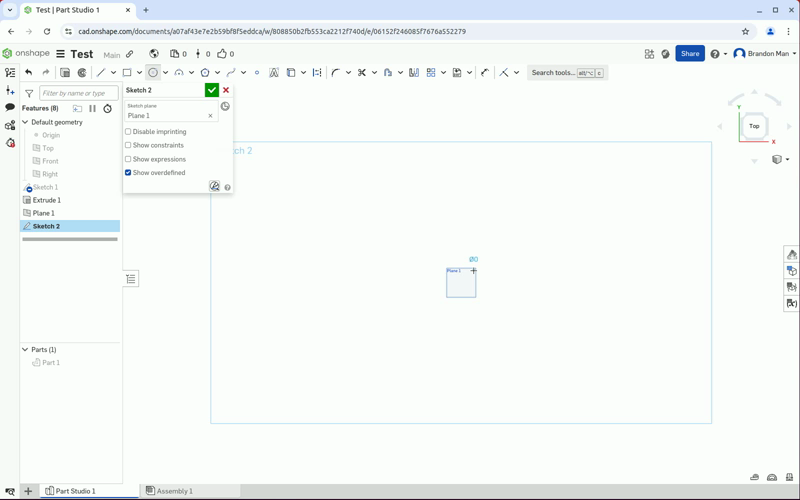
mouse_move(490, 270)
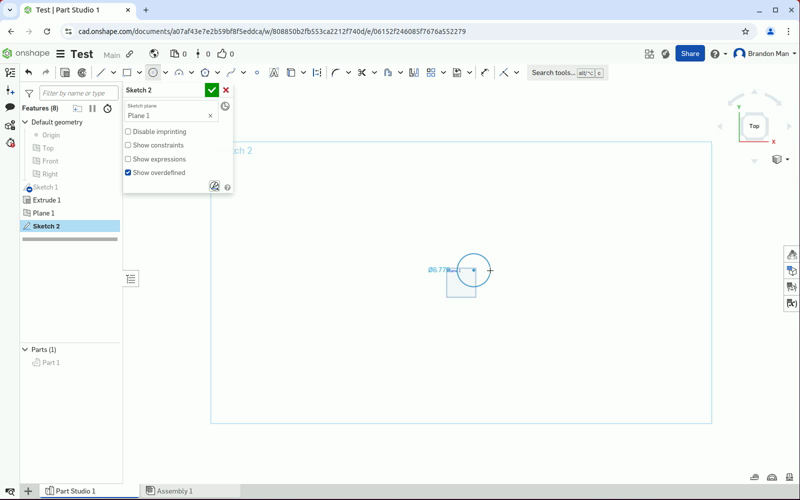
click(490, 270)
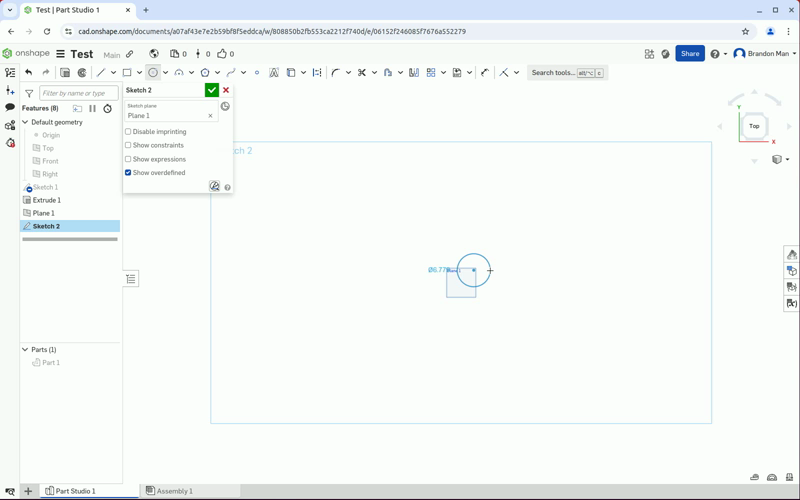
key(esc)
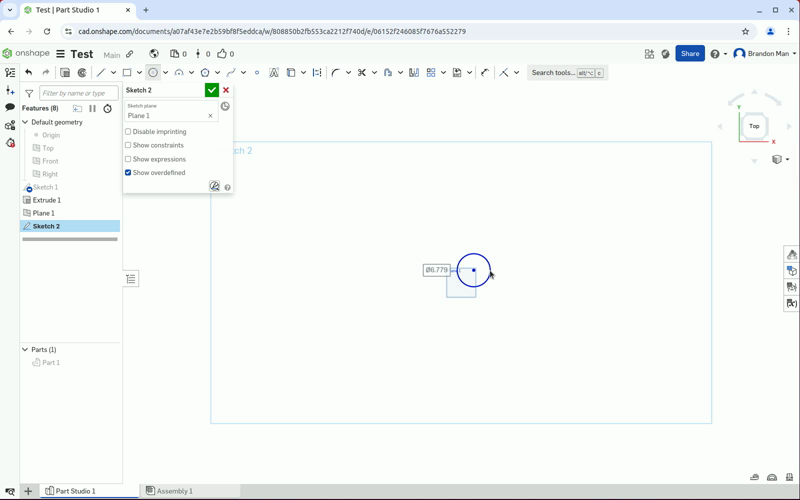
mouse_move(470, 261)
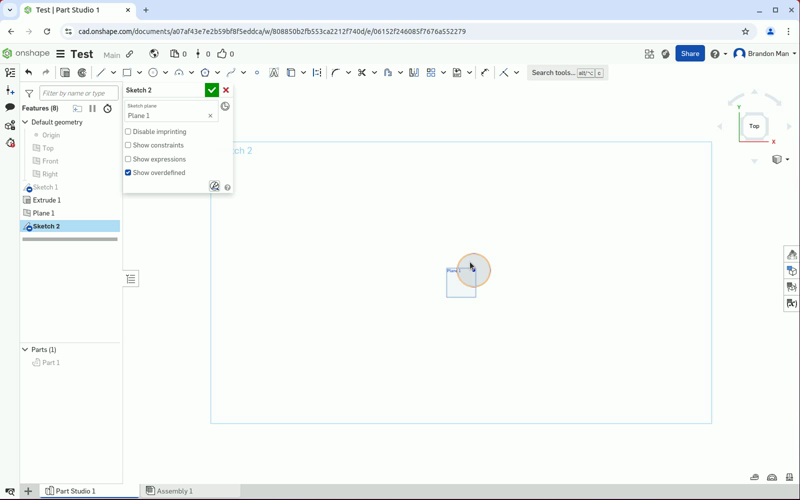
scroll(6)
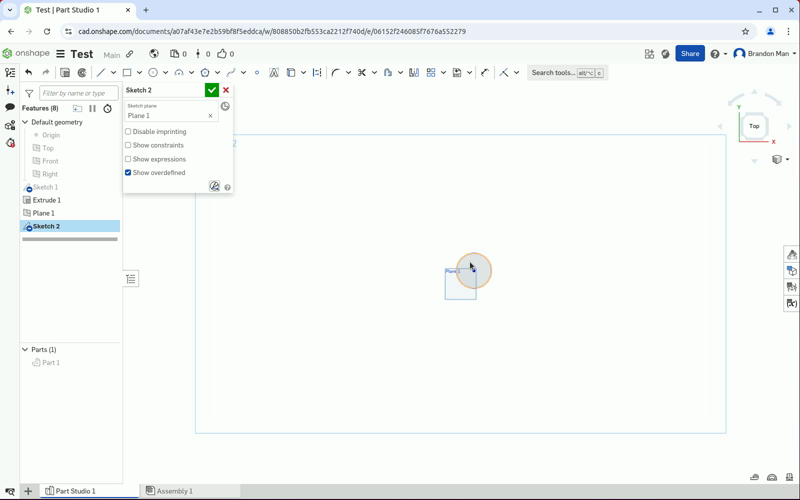
scroll(6)
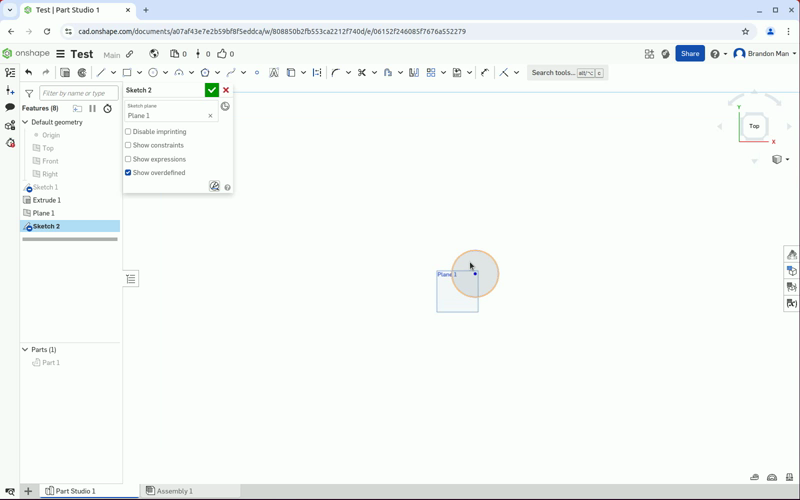
scroll(6)
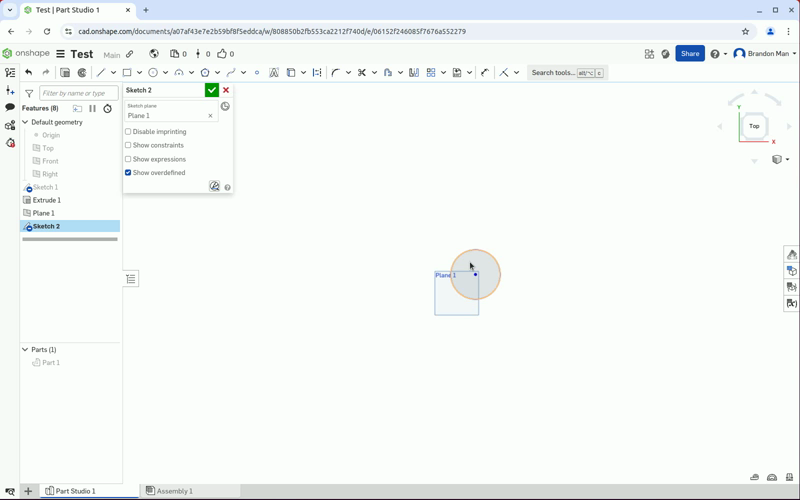
scroll(6)
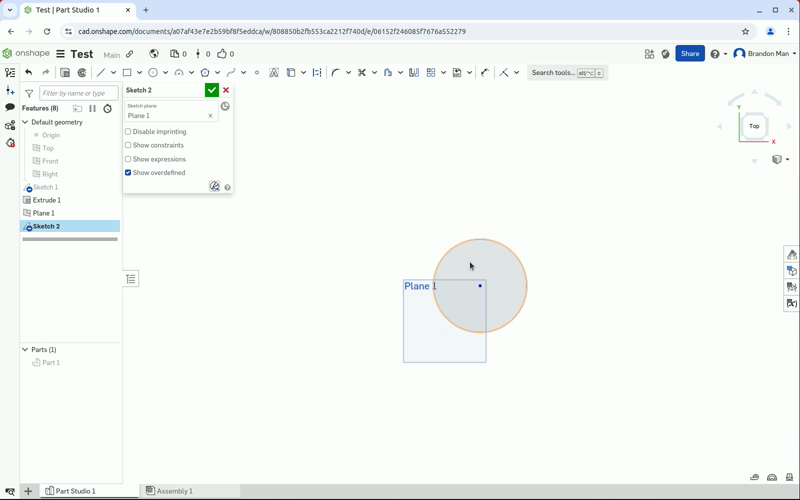
scroll(6)
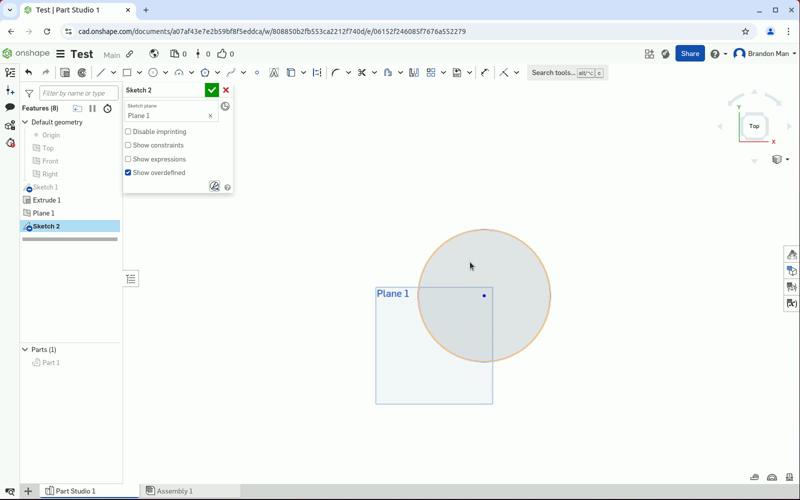
scroll(6)
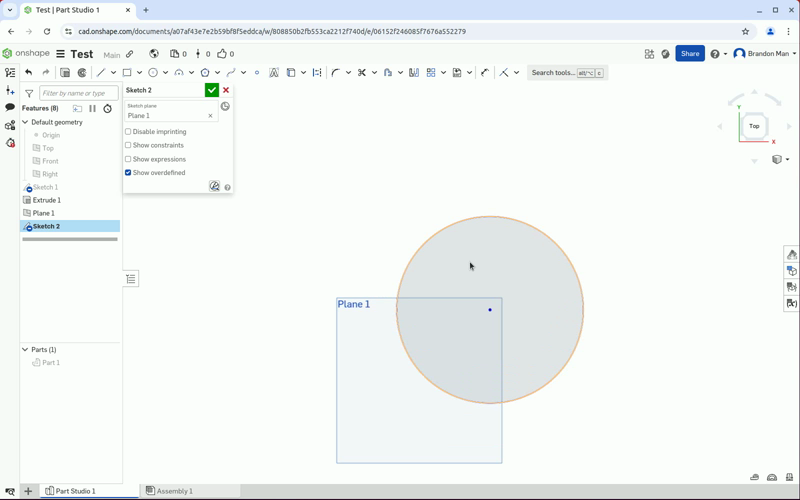
scroll(6)
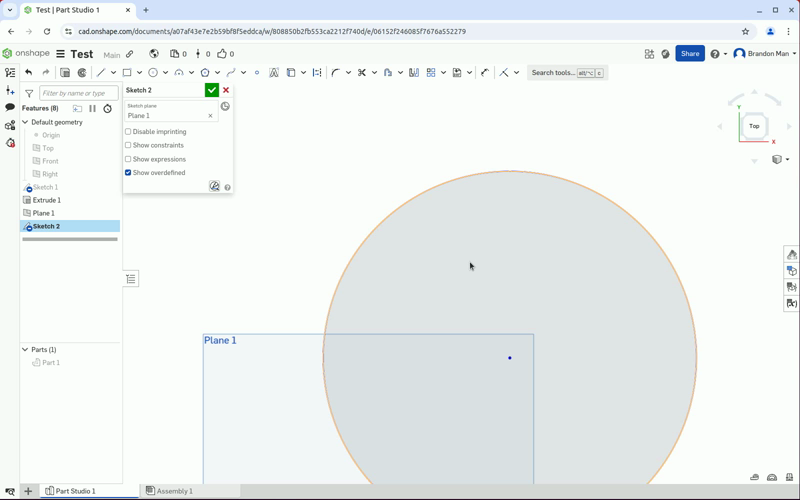
click(470, 261)
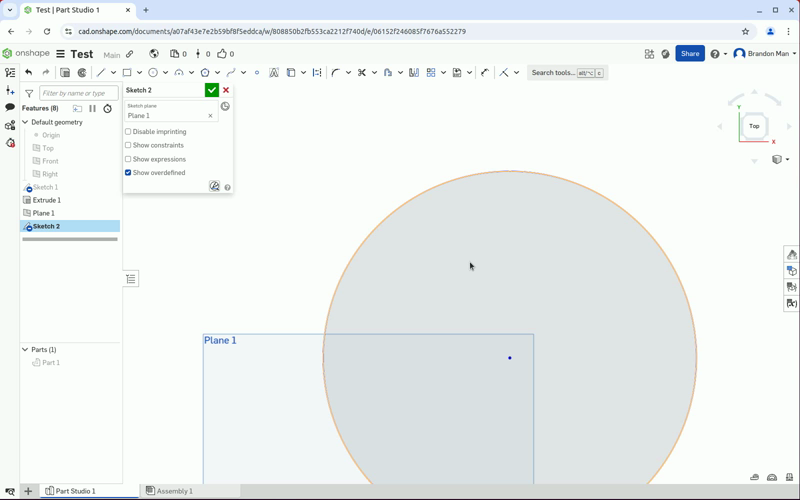
scroll(-6)
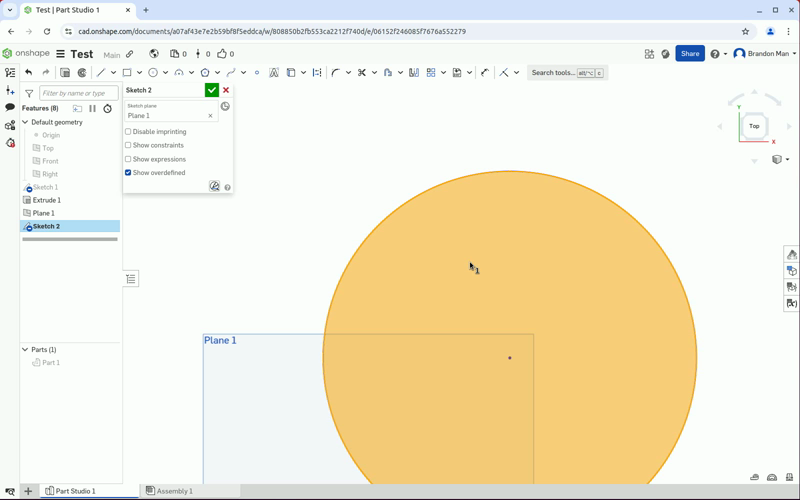
scroll(-6)
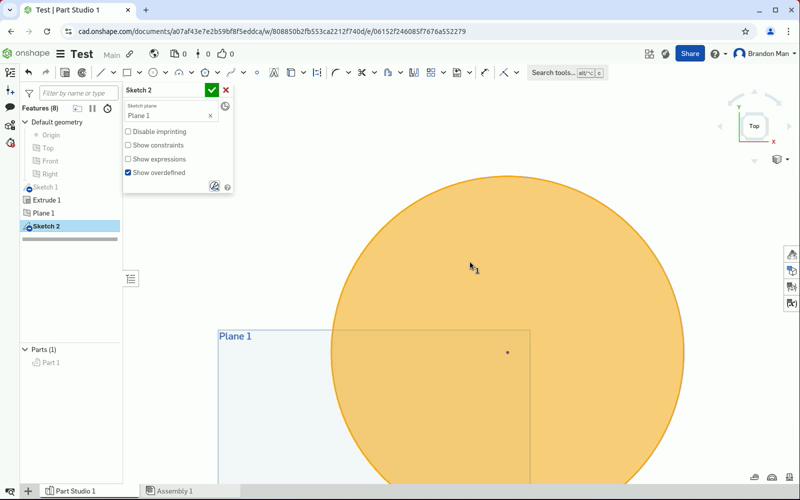
scroll(-6)
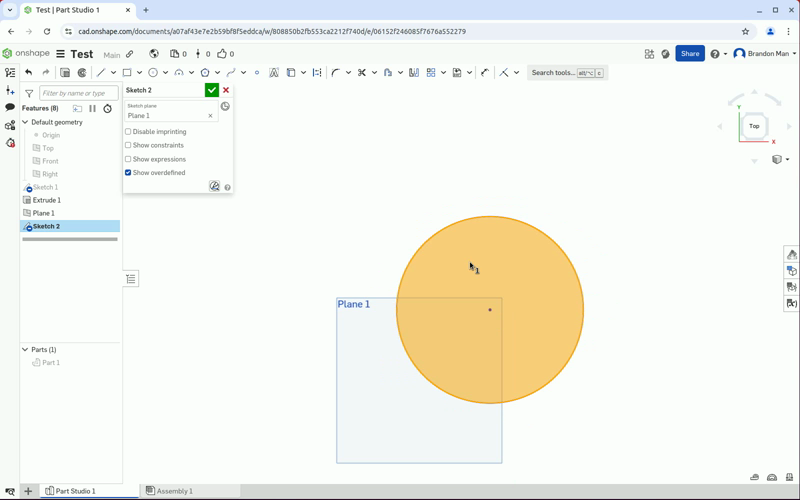
scroll(-6)
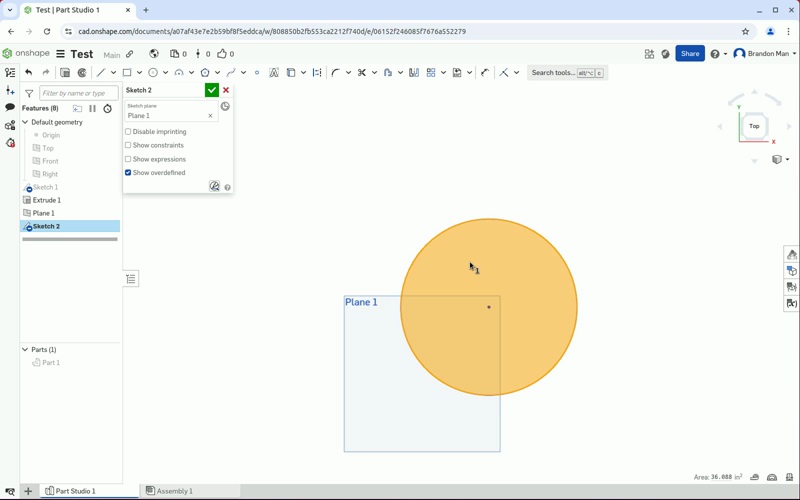
scroll(-6)
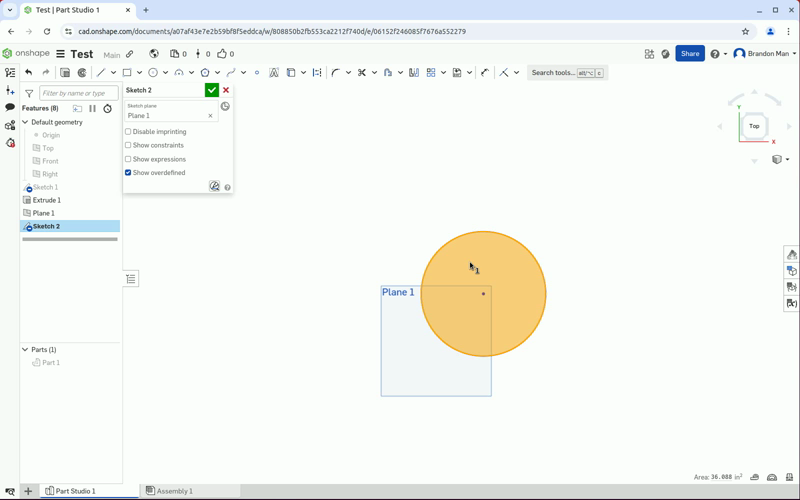
scroll(-6)
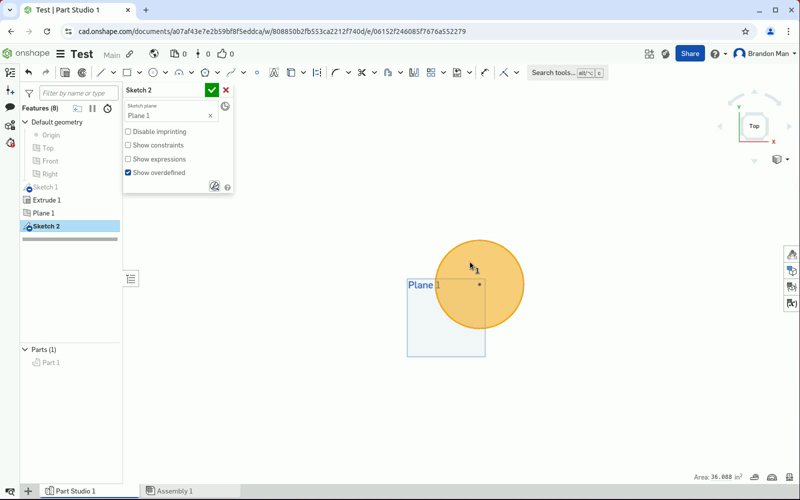
scroll(-6)
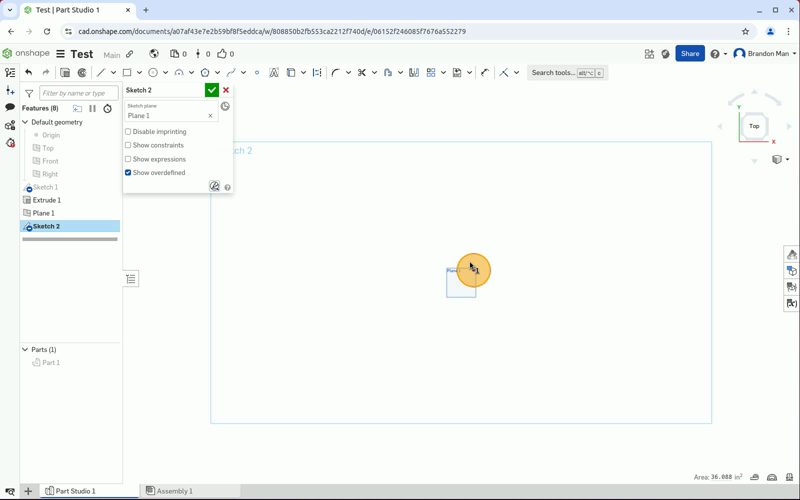
mouse_move(73, 352)
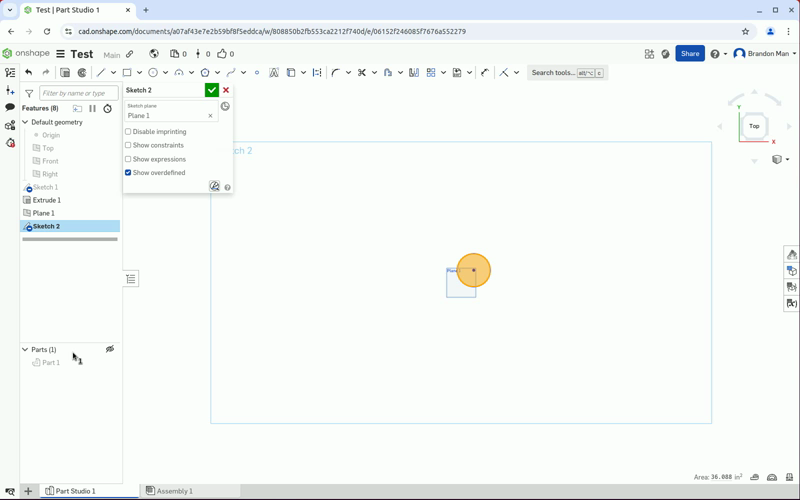
key(shift+y)
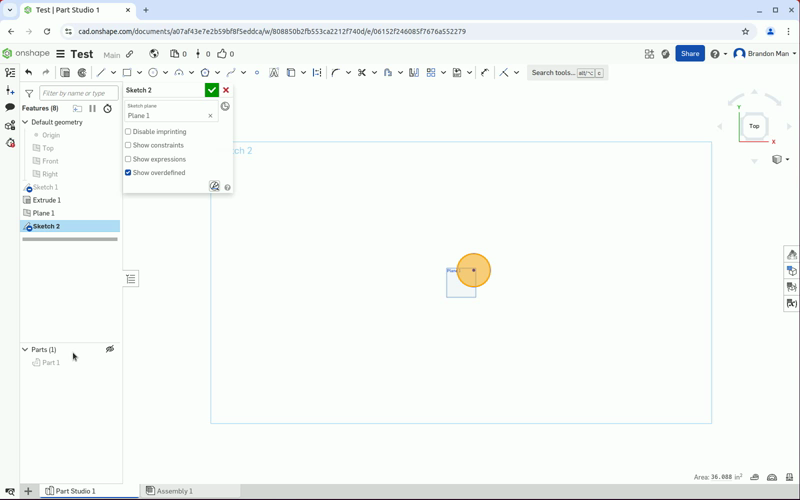
key(shift+e)
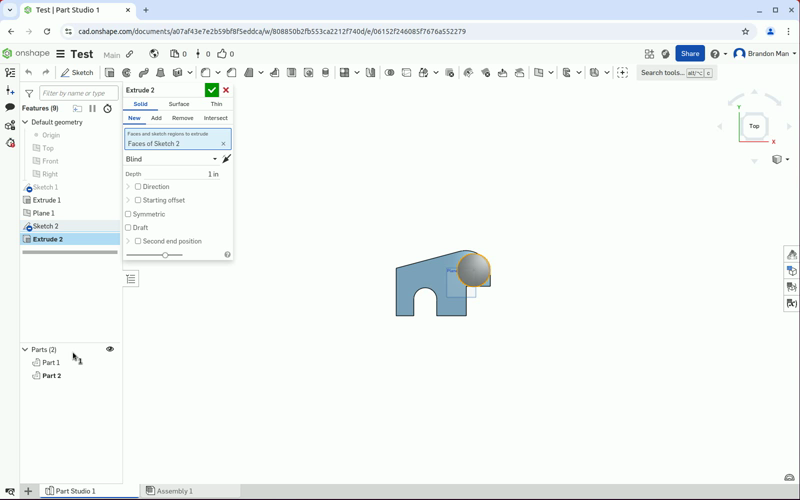
mouse_move(143, 106)
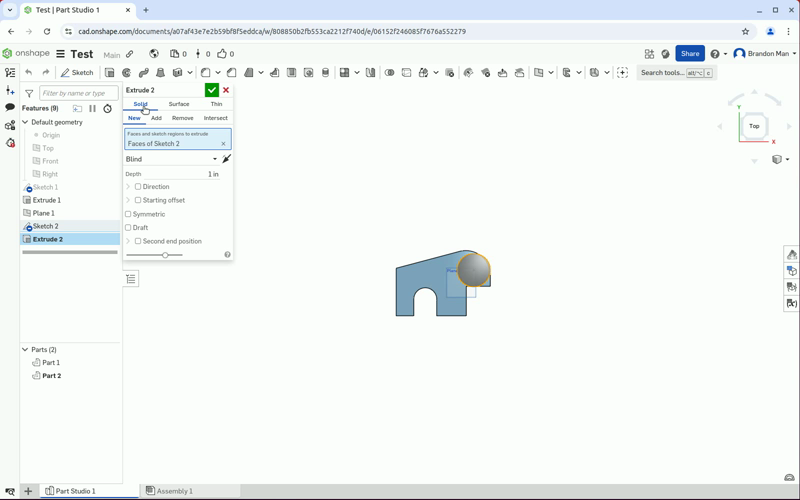
click(143, 106)
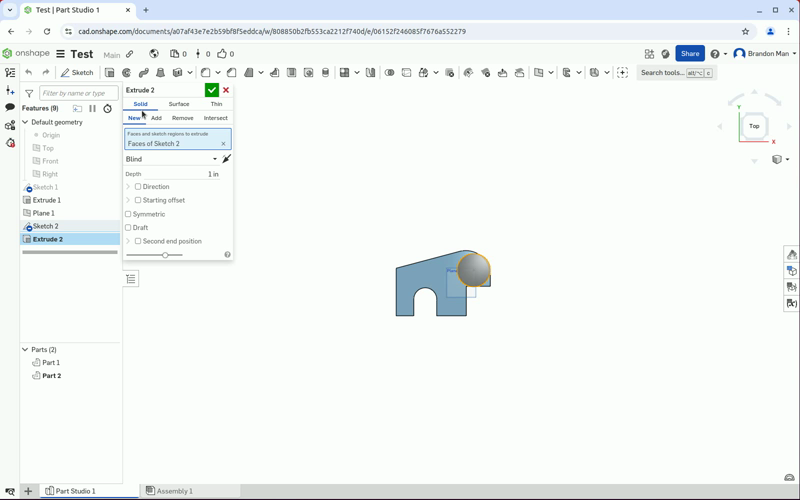
mouse_move(137, 120)
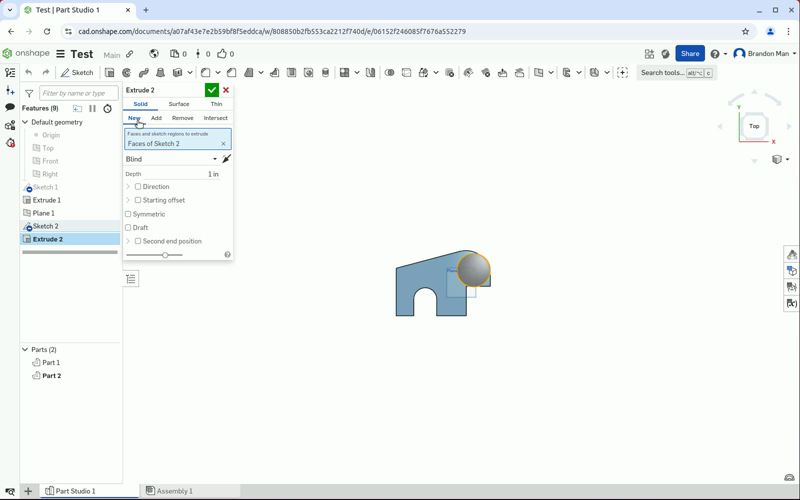
click(137, 120)
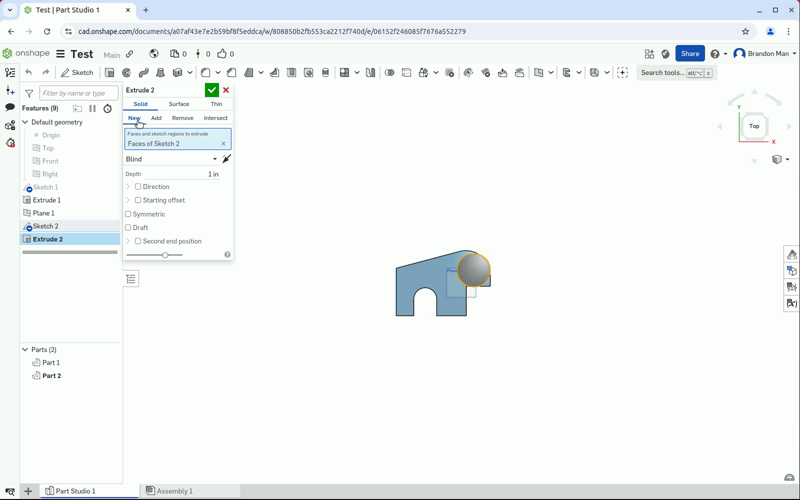
key(tab, 4)
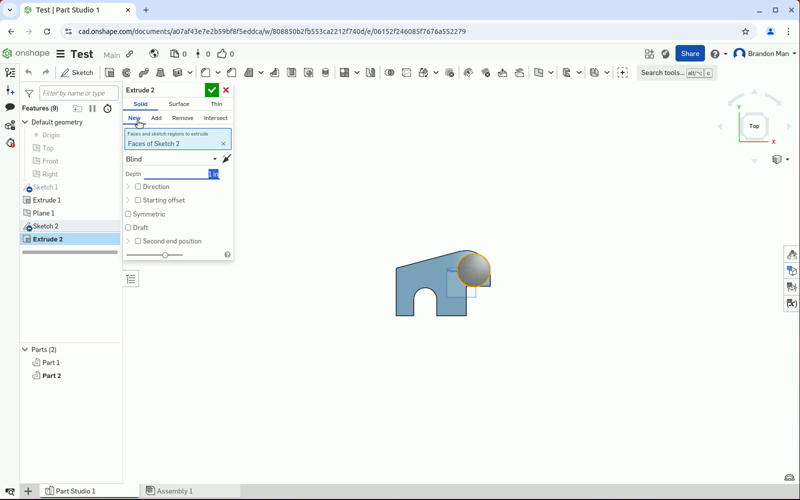
text(4.814)
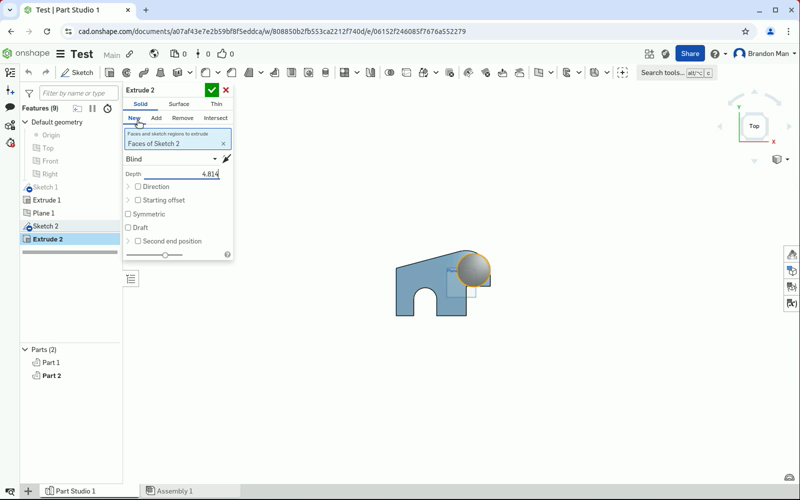
key(enter)
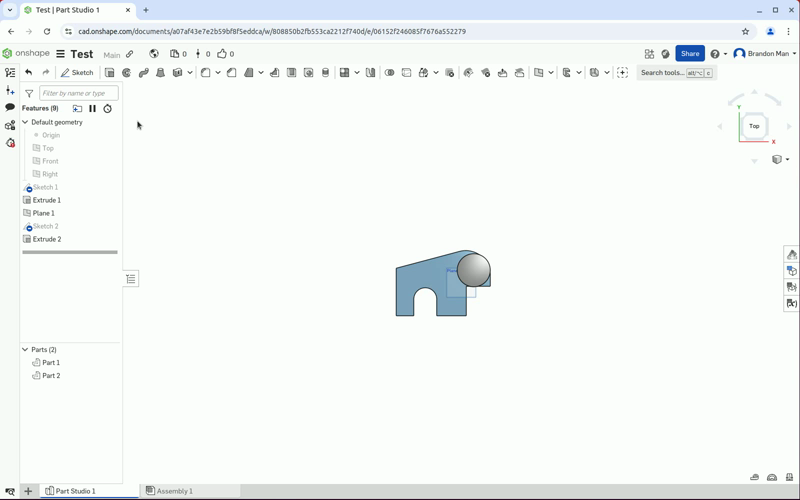
key(shift+h)
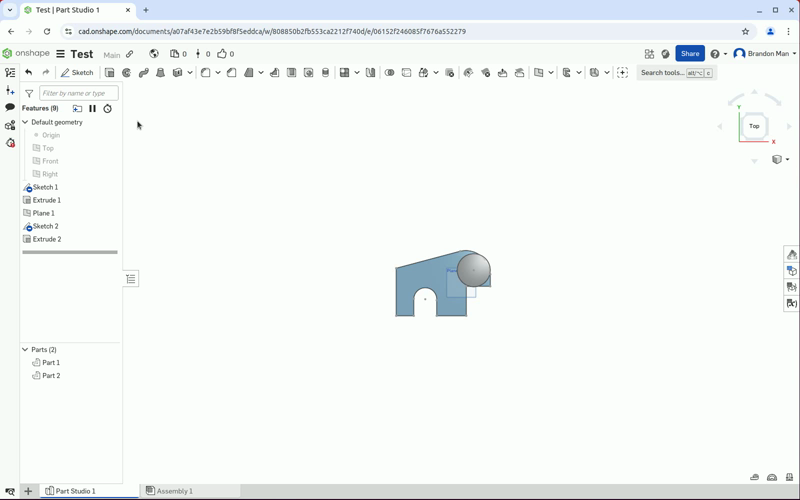
key(shift+h)
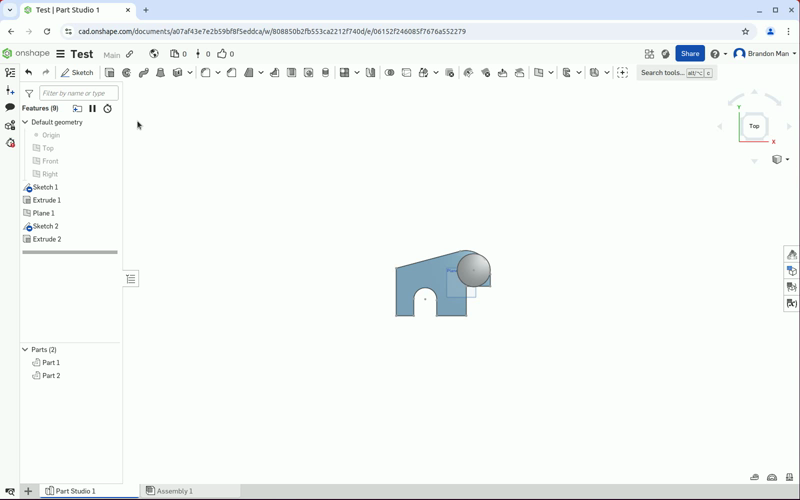
key(shift+7)
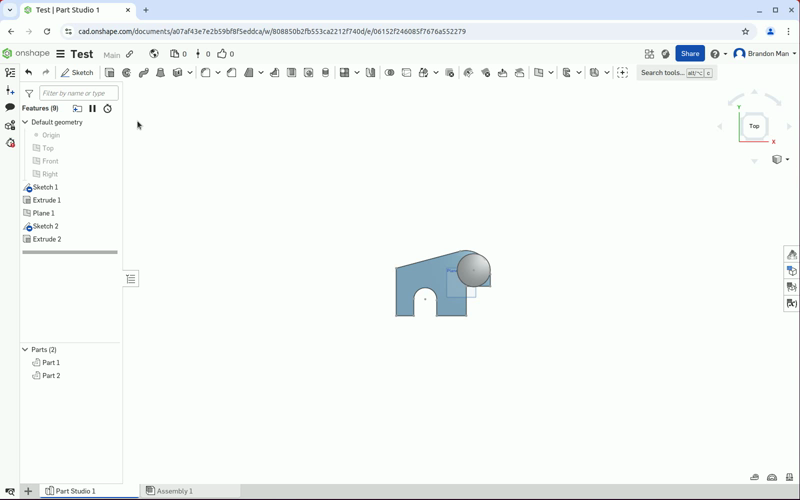
key(up, 3)
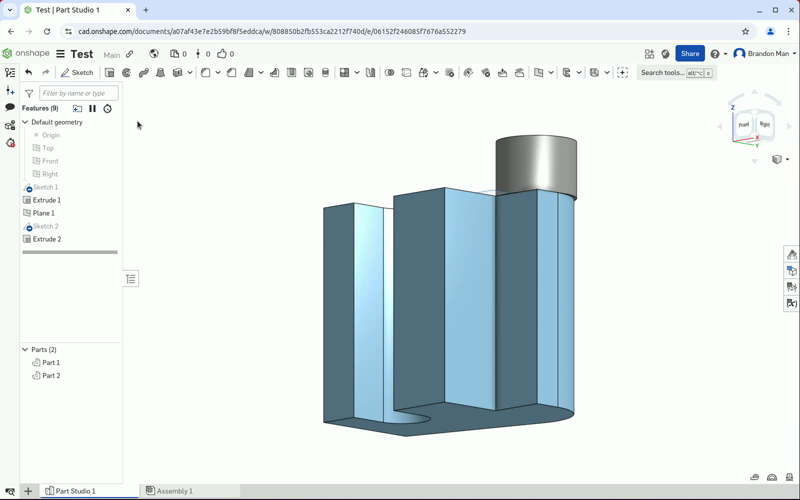
key(left, 3)
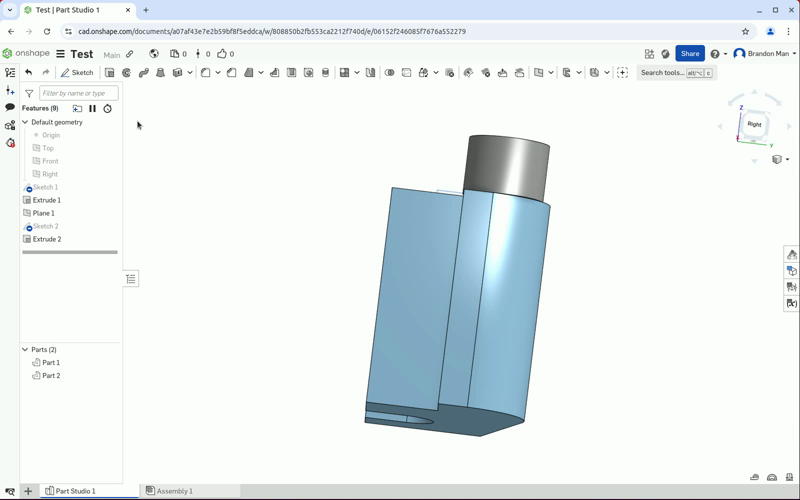
key(right, 3)
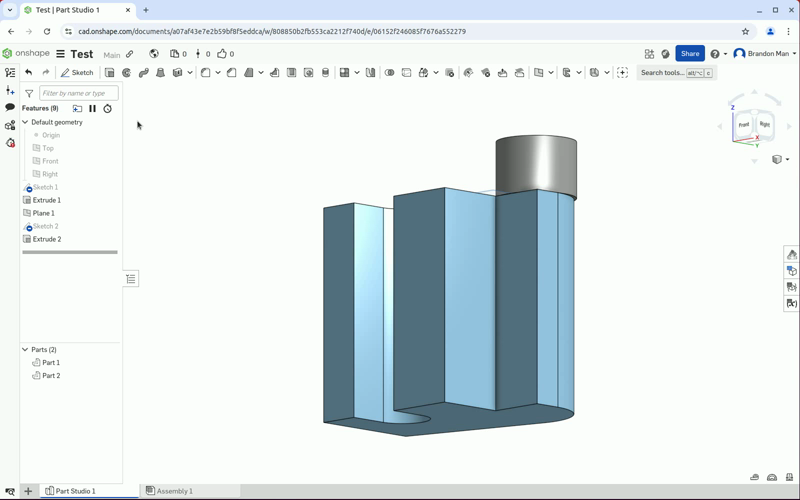
key(down, 3)
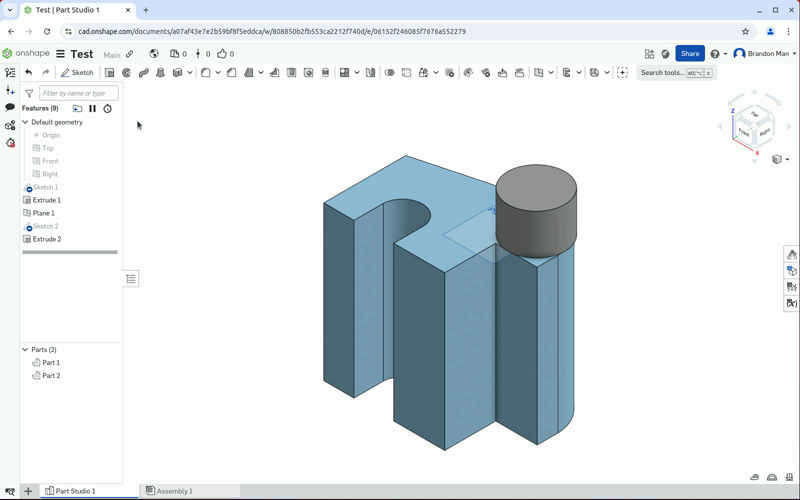
mouse_move(73, 189)
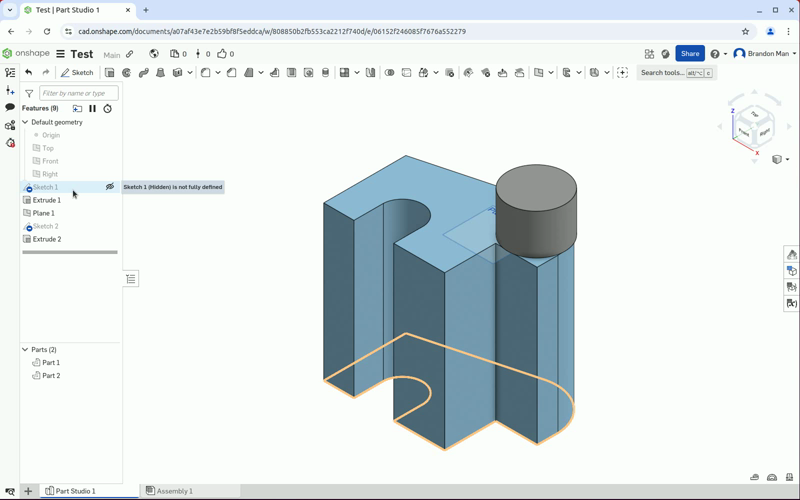
click(73, 189)